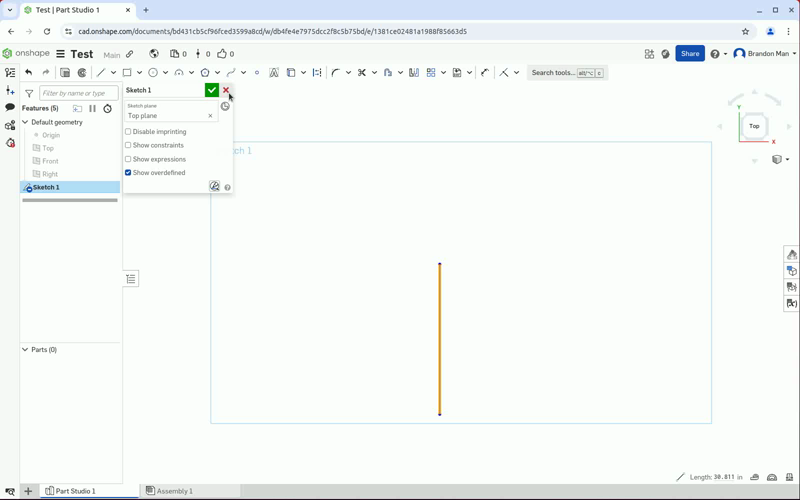
key(shift+h)
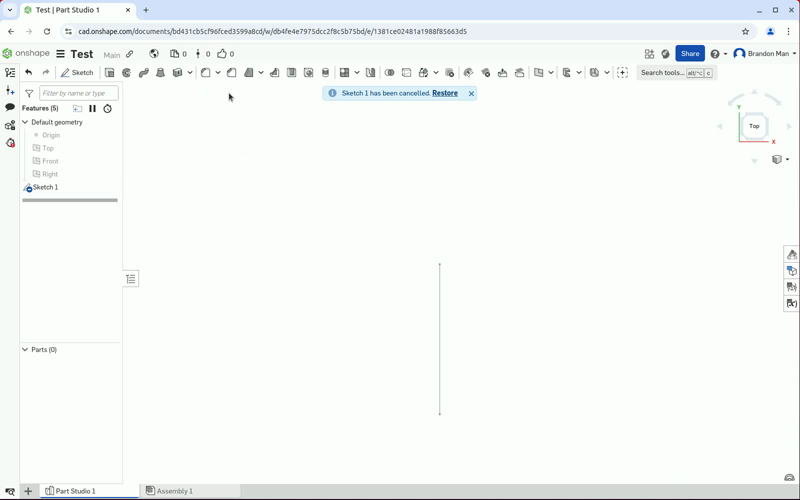
key(shift+s)
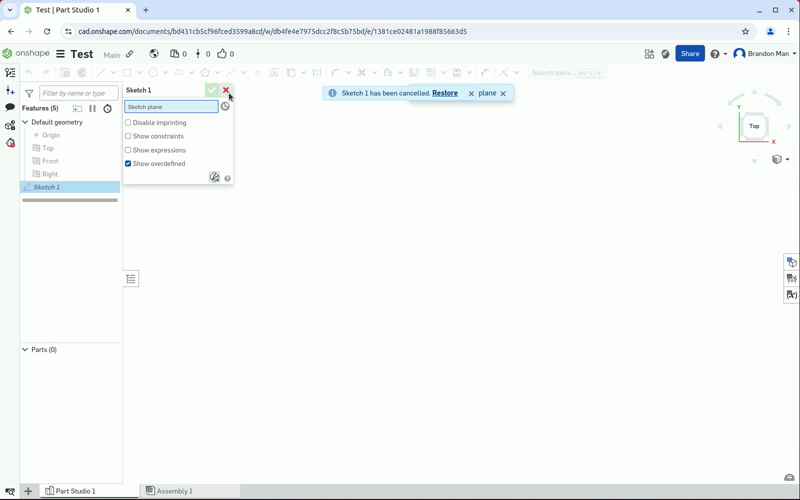
mouse_move(73, 150)
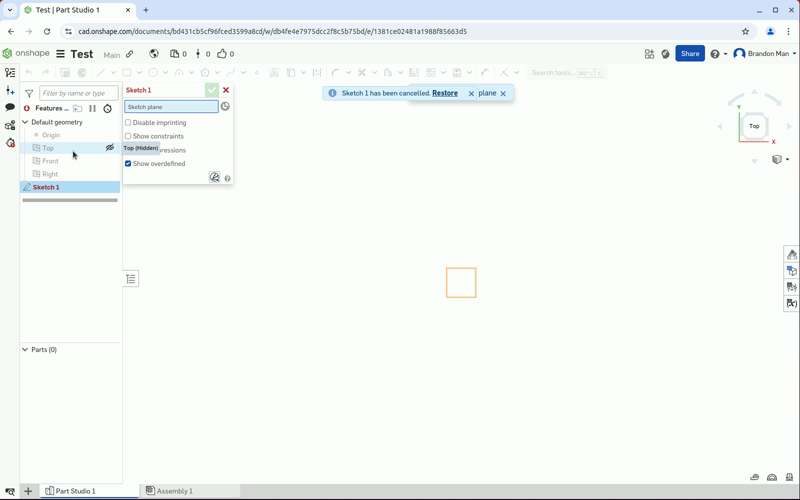
click(73, 150)
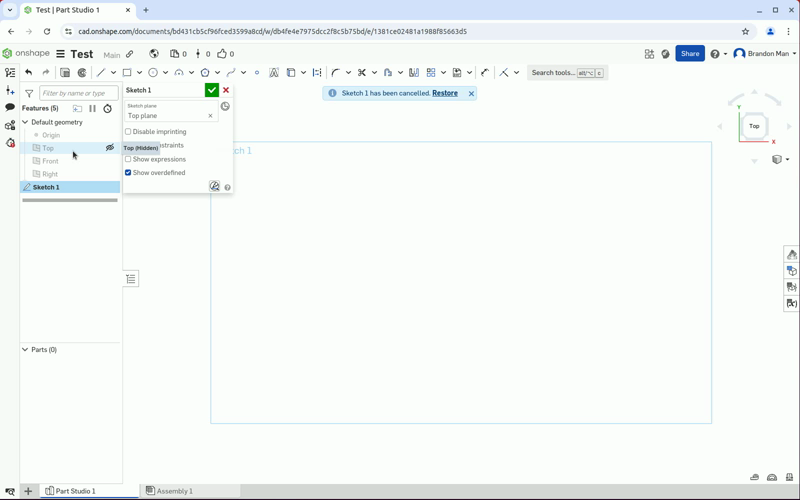
mouse_move(73, 352)
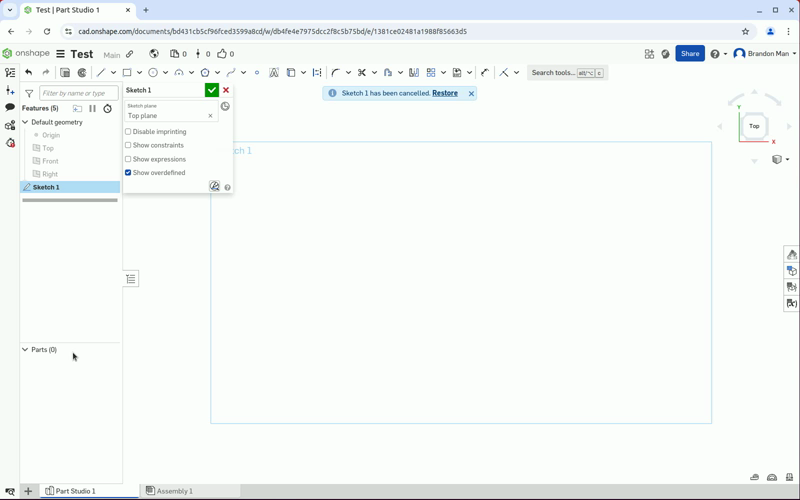
key(y)
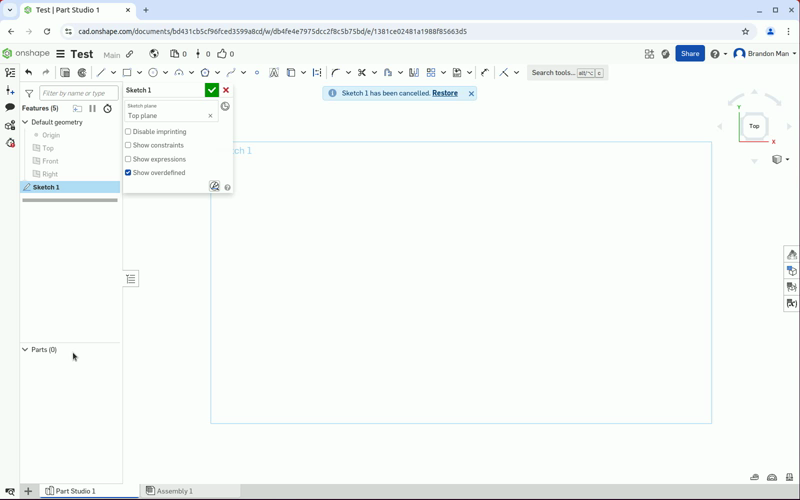
key(c)
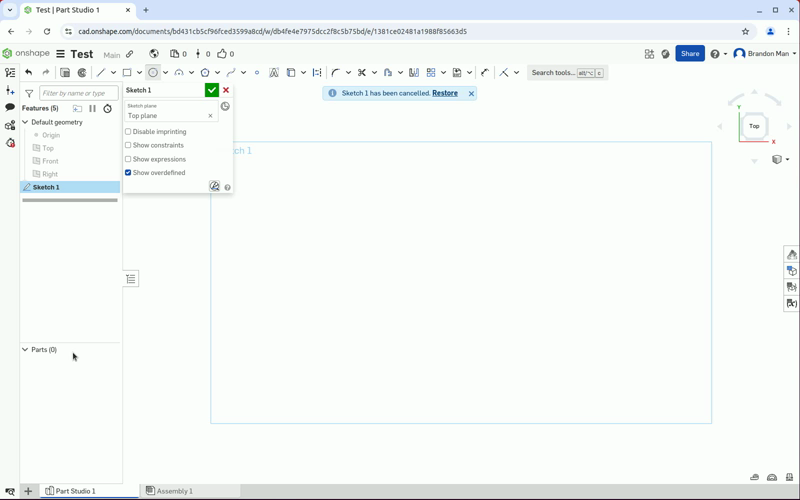
key_down(shift)
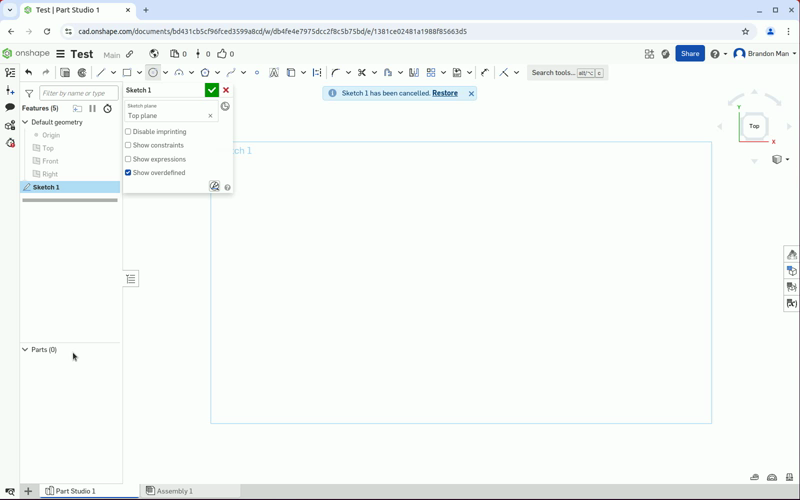
mouse_move(461, 282)
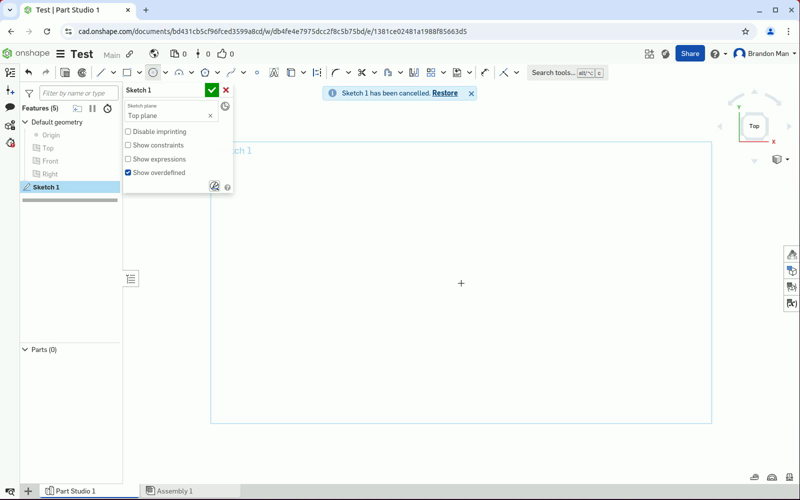
click(461, 282)
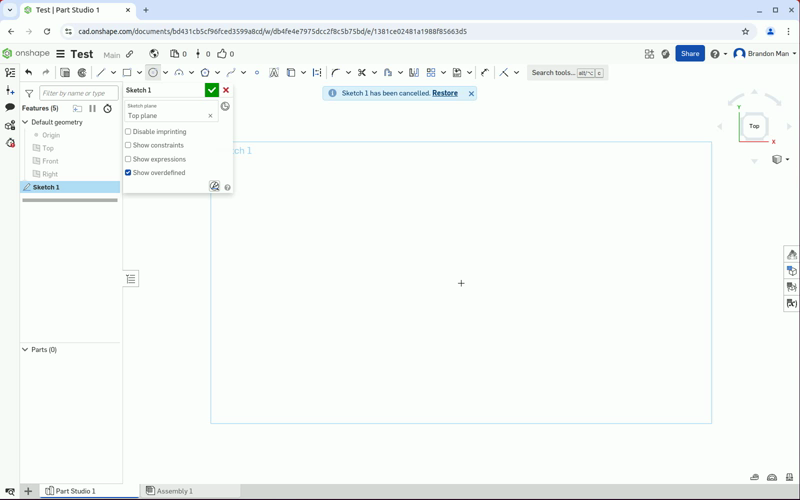
key_up(shift)
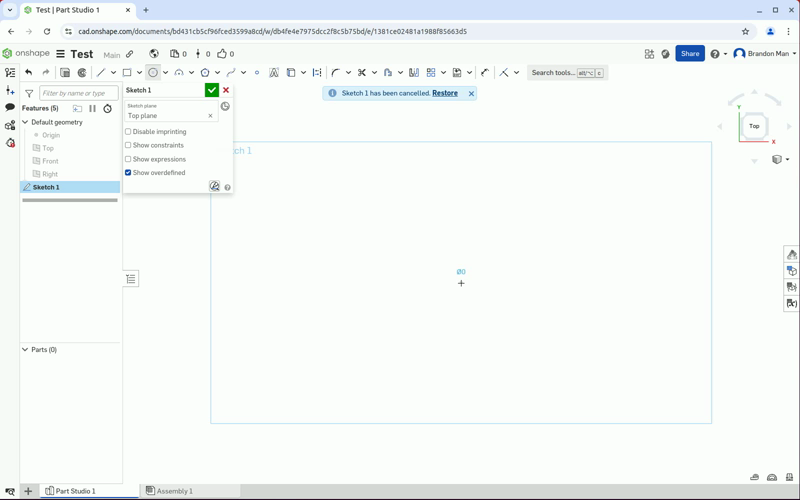
mouse_move(467, 282)
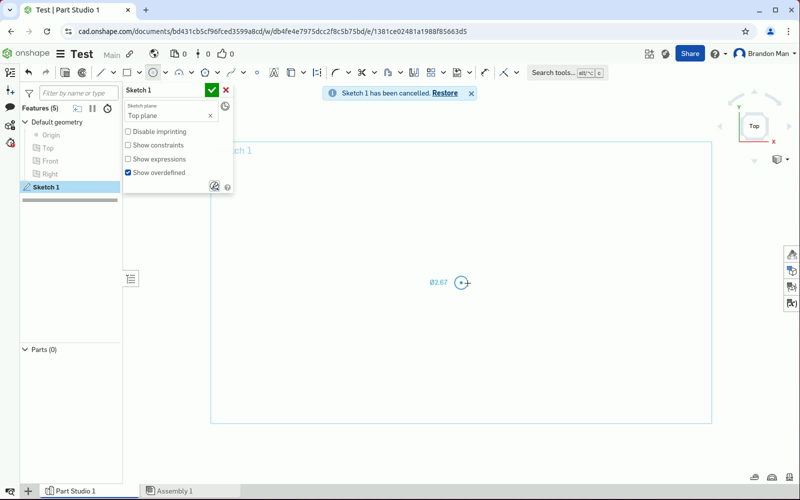
click(467, 282)
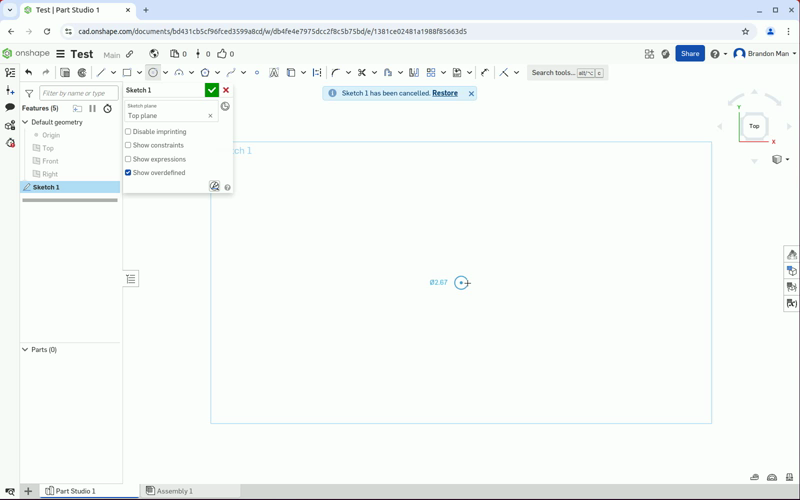
key(esc)
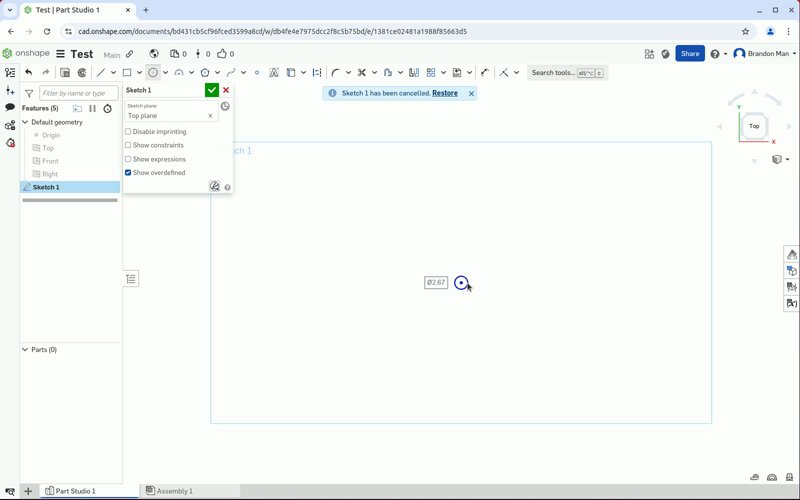
key(c)
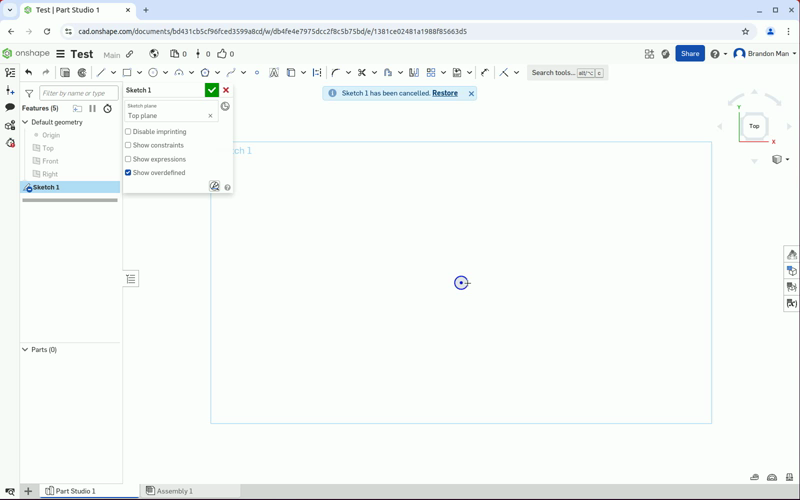
key_down(shift)
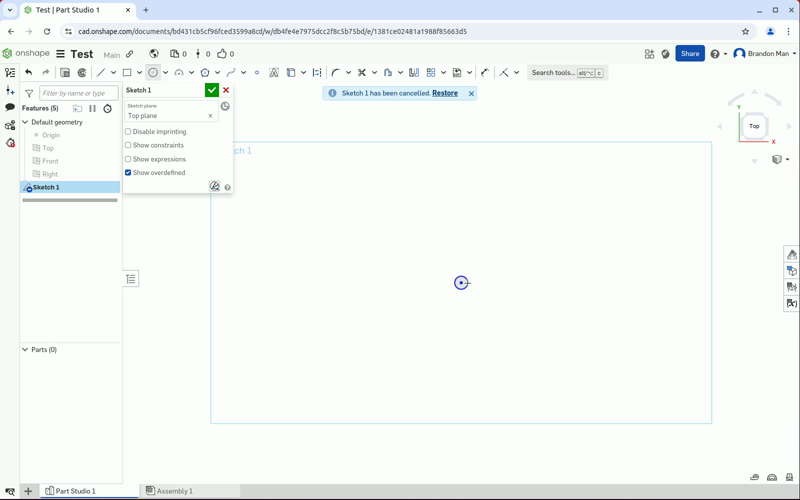
mouse_move(461, 282)
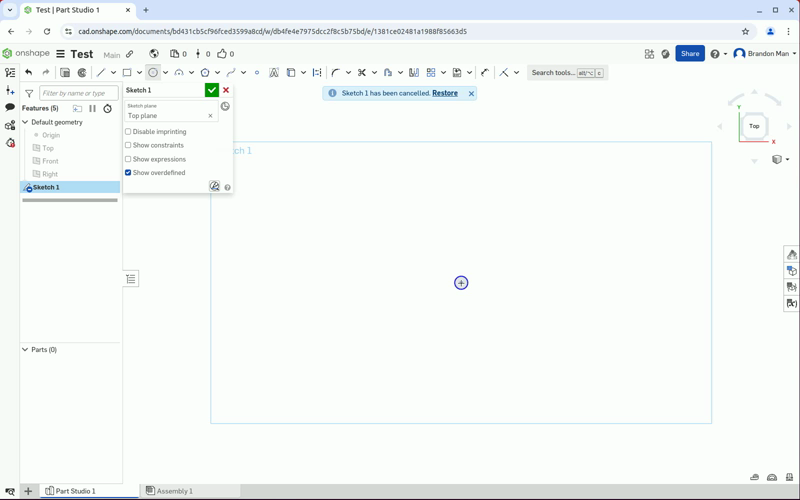
click(461, 282)
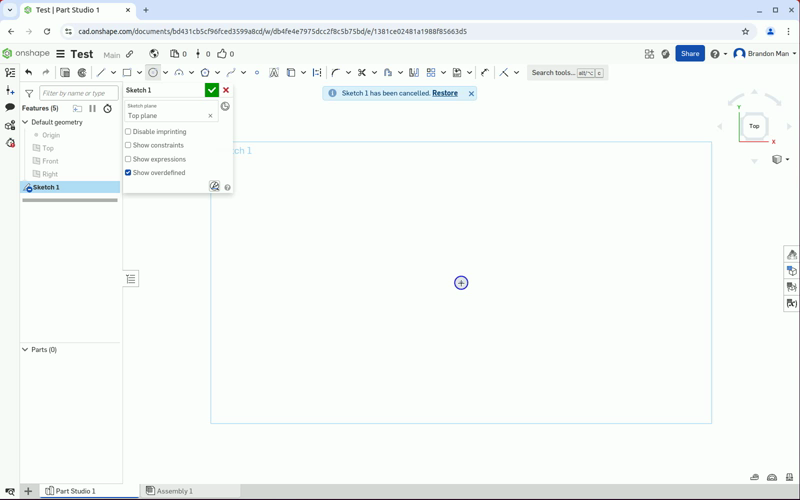
key_up(shift)
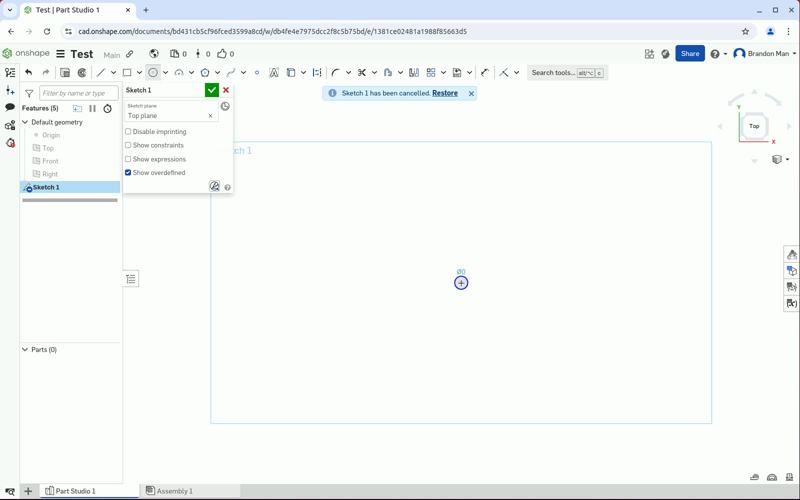
mouse_move(467, 282)
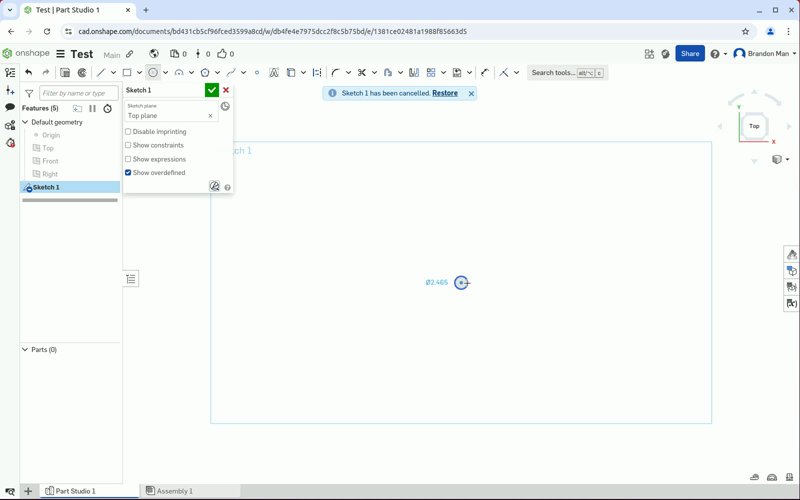
scroll(6)
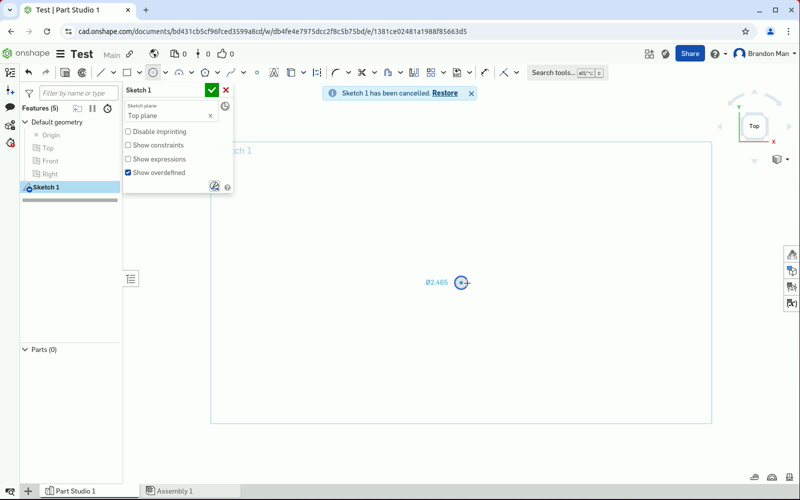
scroll(6)
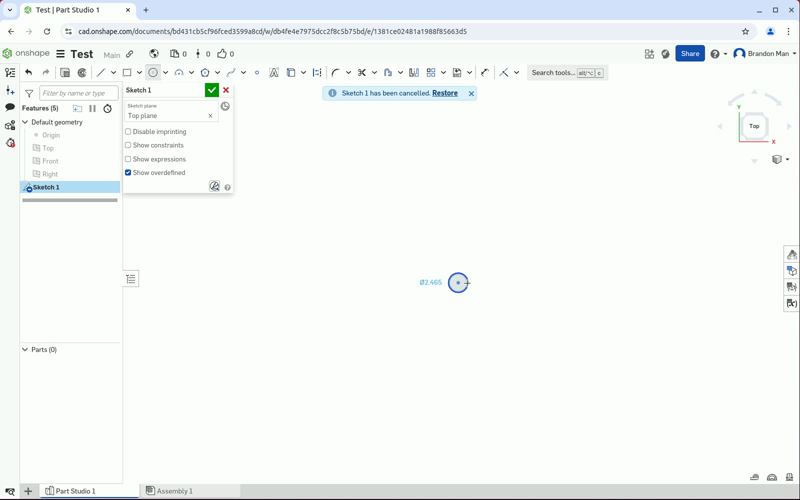
scroll(6)
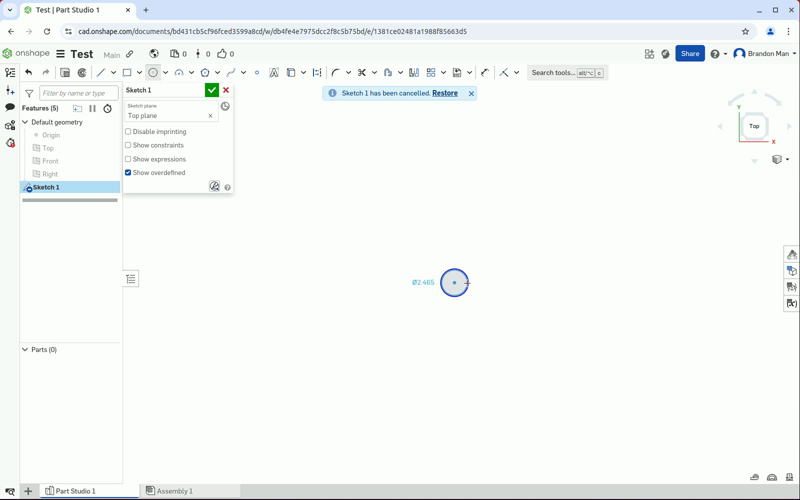
scroll(6)
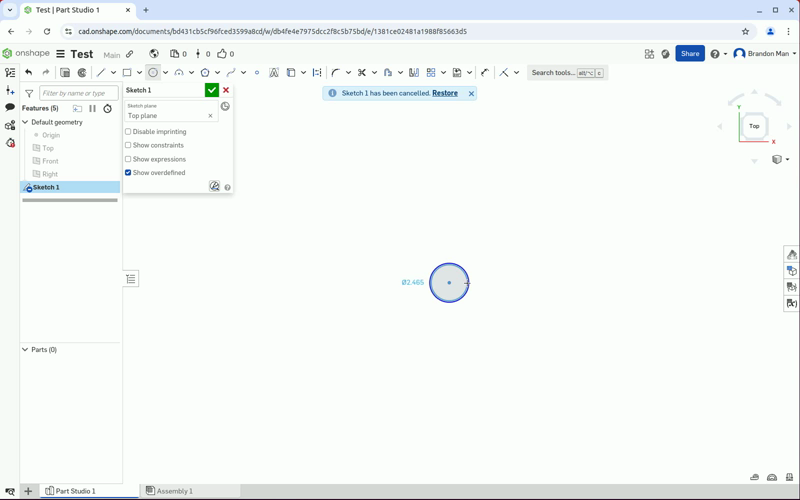
scroll(6)
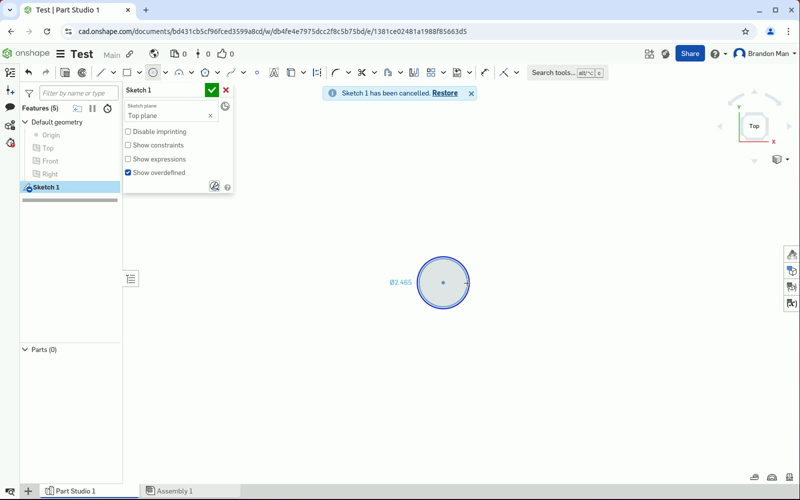
scroll(6)
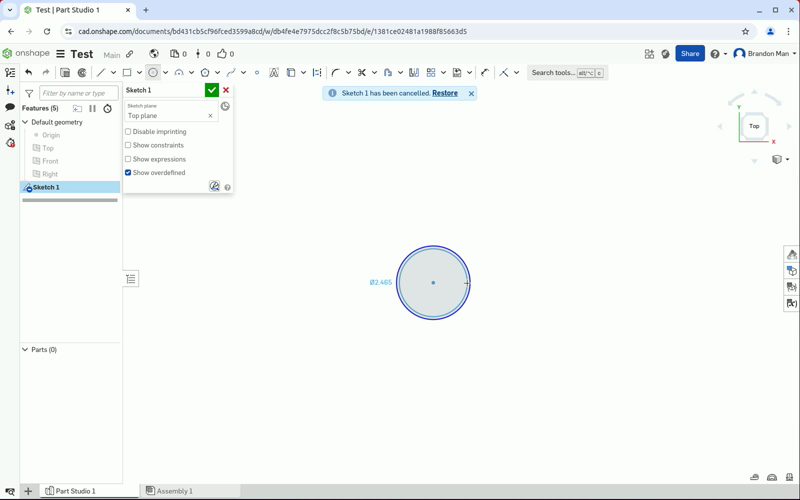
scroll(6)
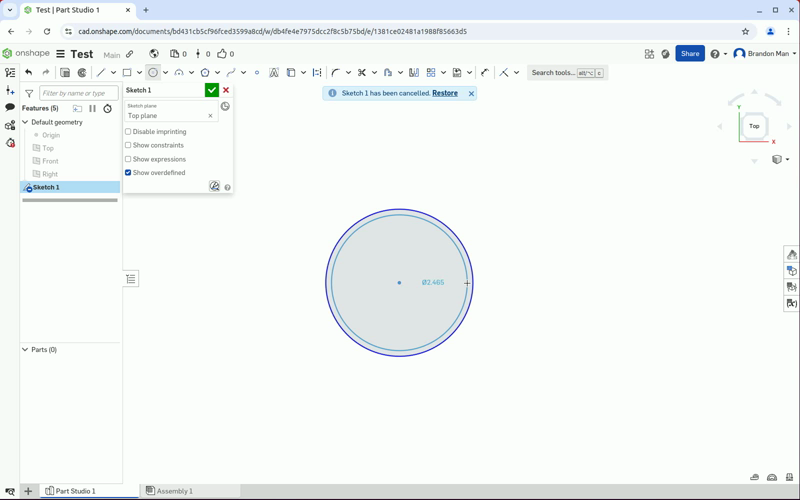
click(467, 282)
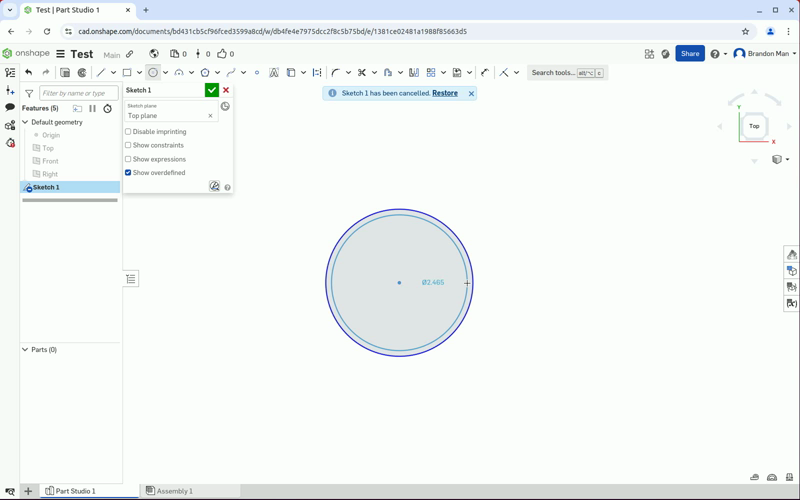
scroll(-6)
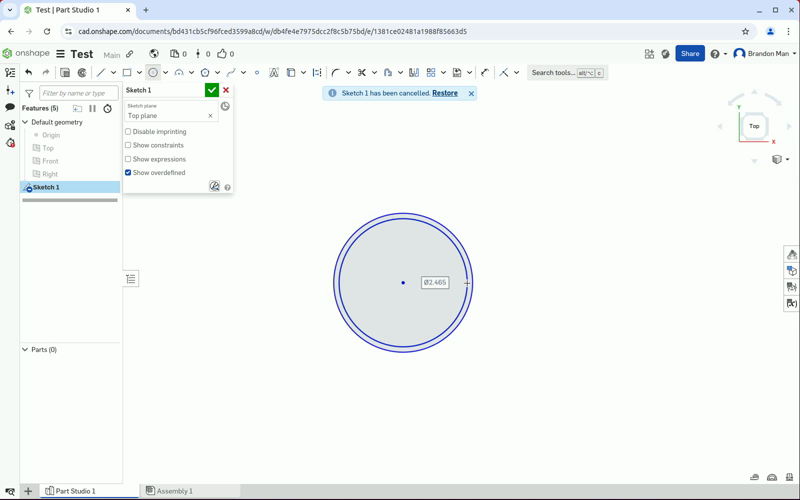
scroll(-6)
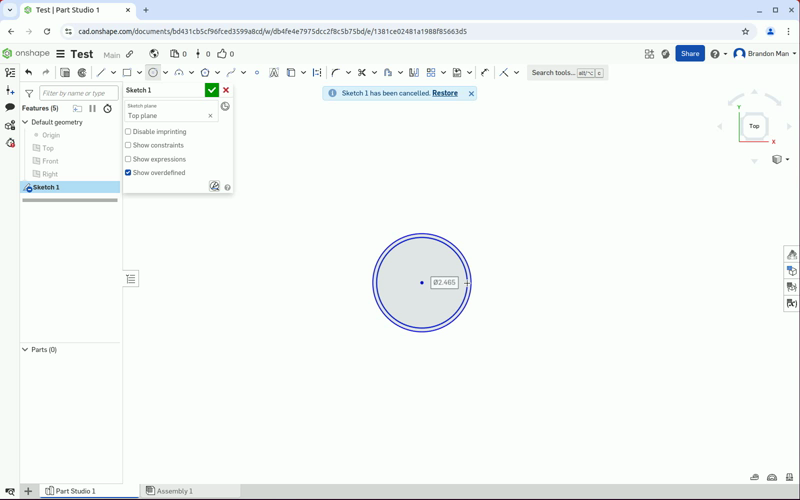
scroll(-6)
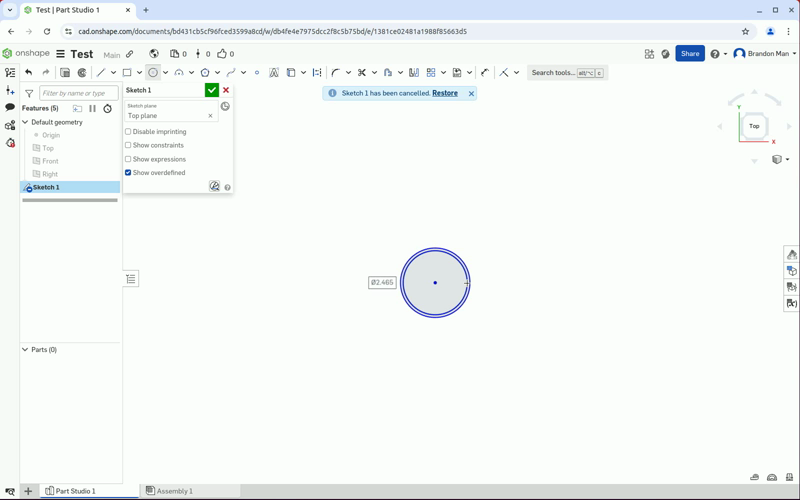
scroll(-6)
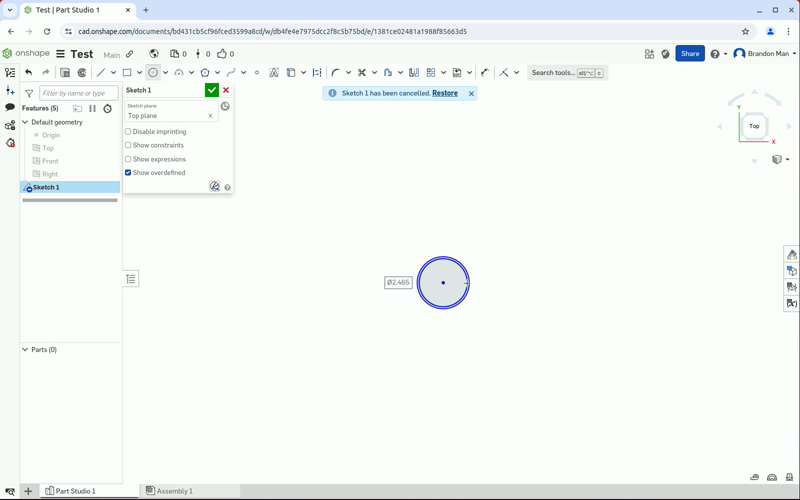
scroll(-6)
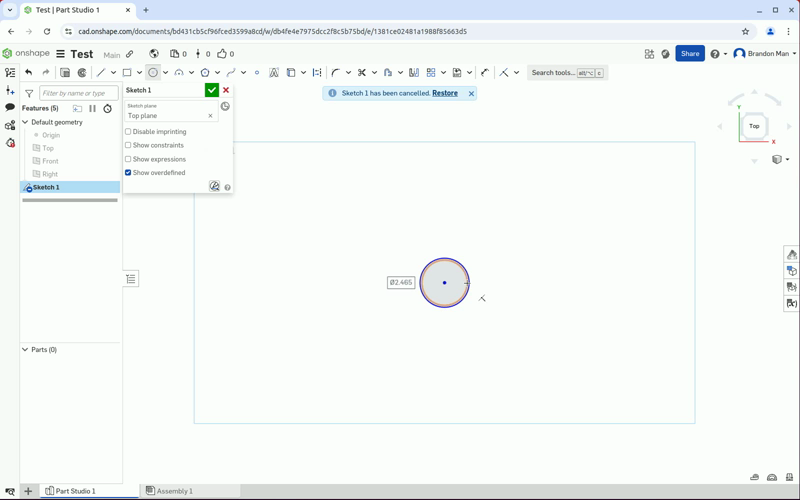
scroll(-6)
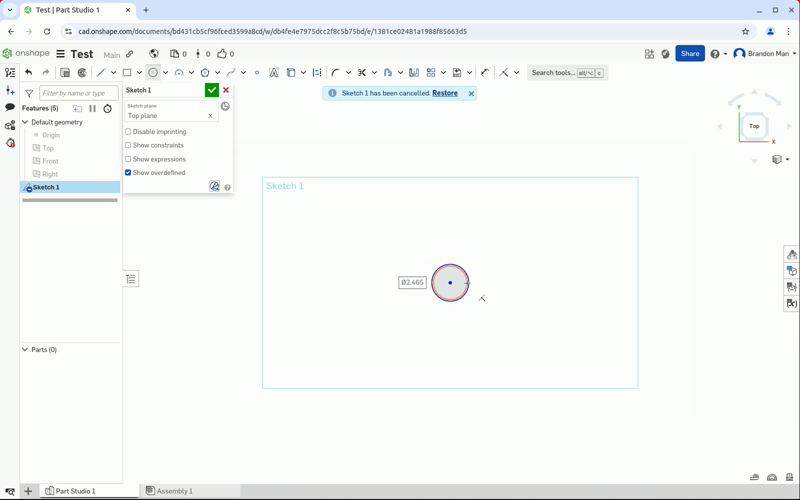
scroll(-6)
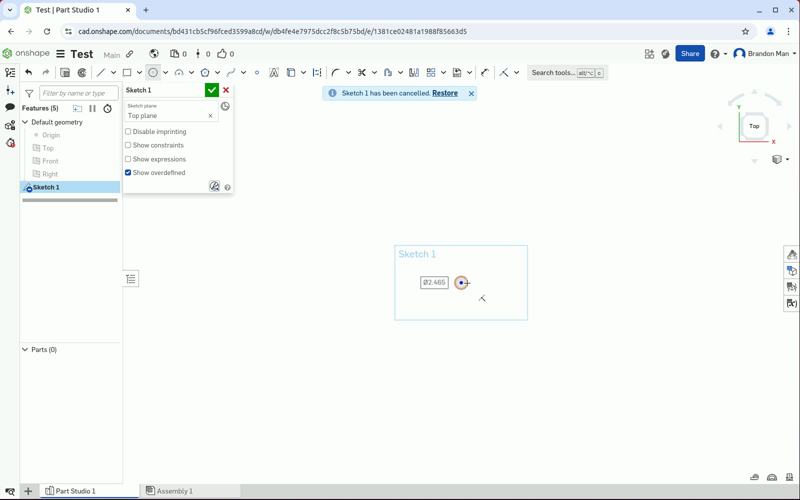
key(esc)
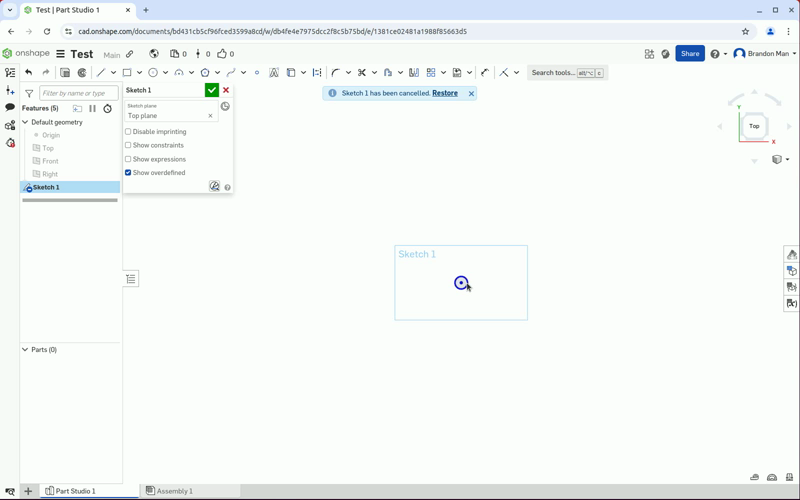
mouse_move(462, 276)
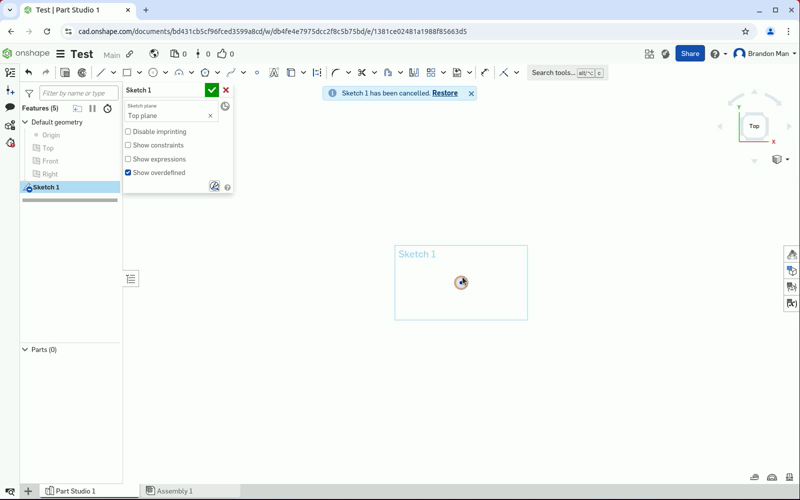
scroll(6)
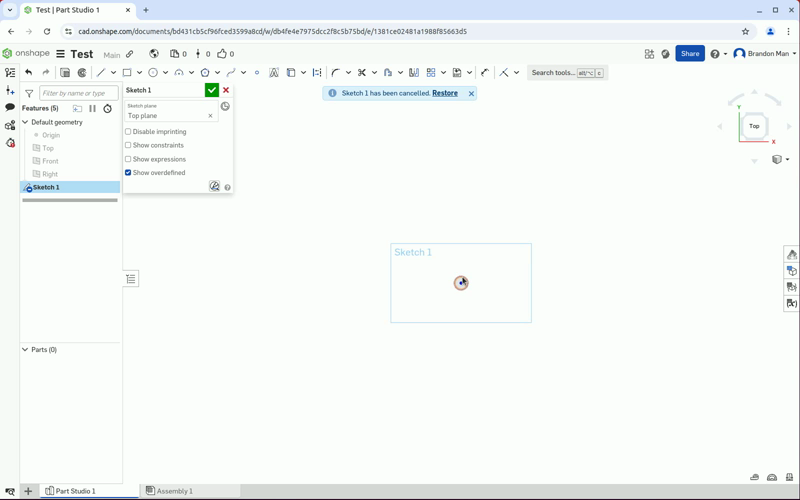
scroll(6)
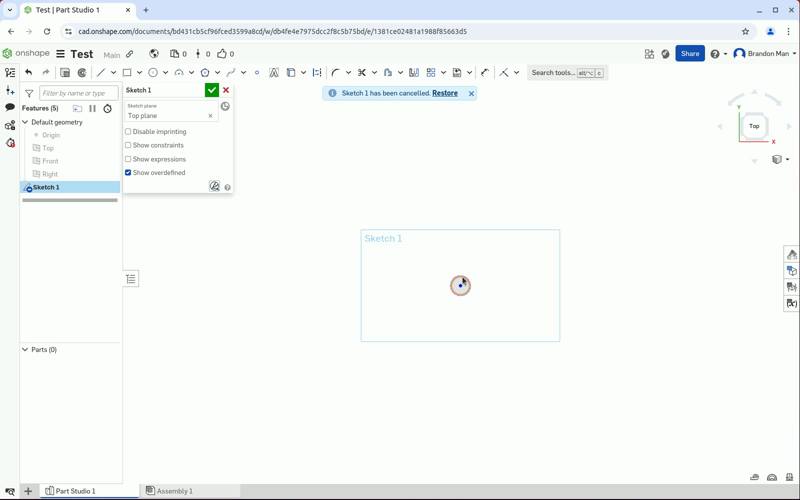
scroll(6)
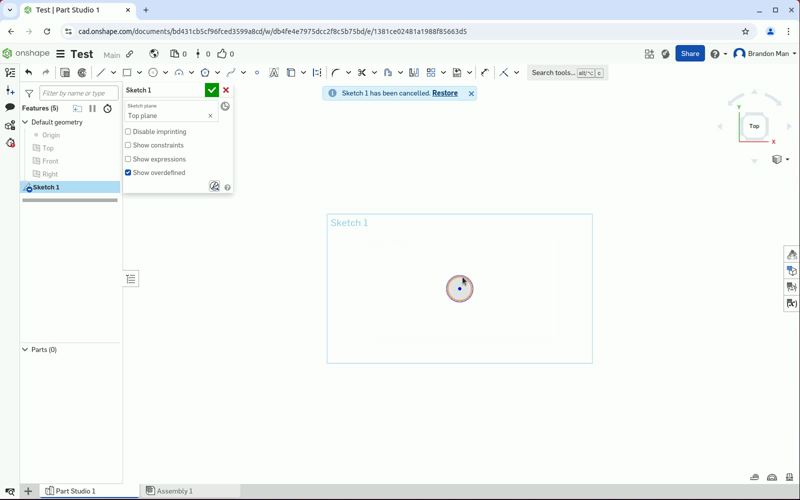
scroll(6)
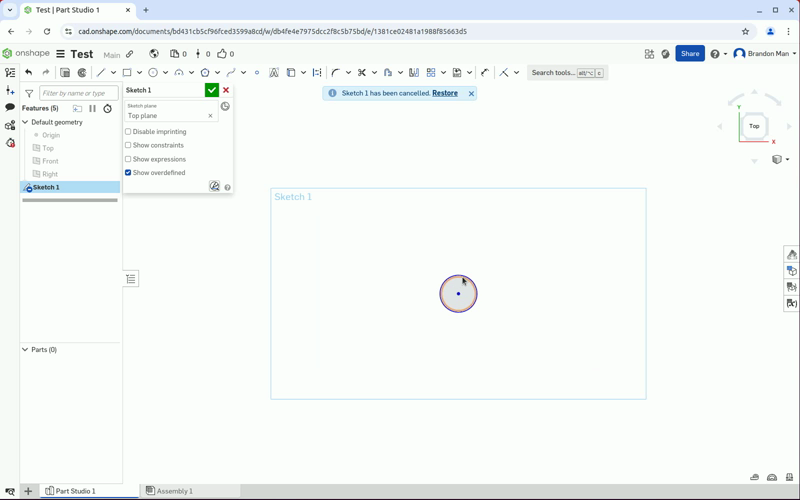
scroll(6)
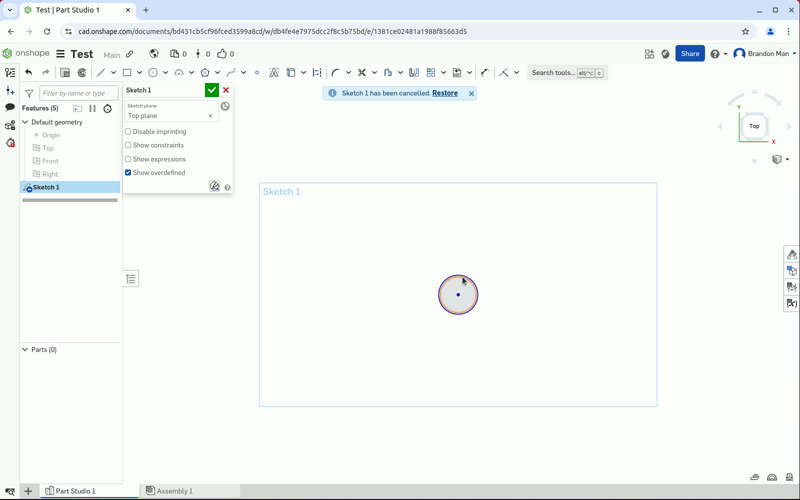
scroll(6)
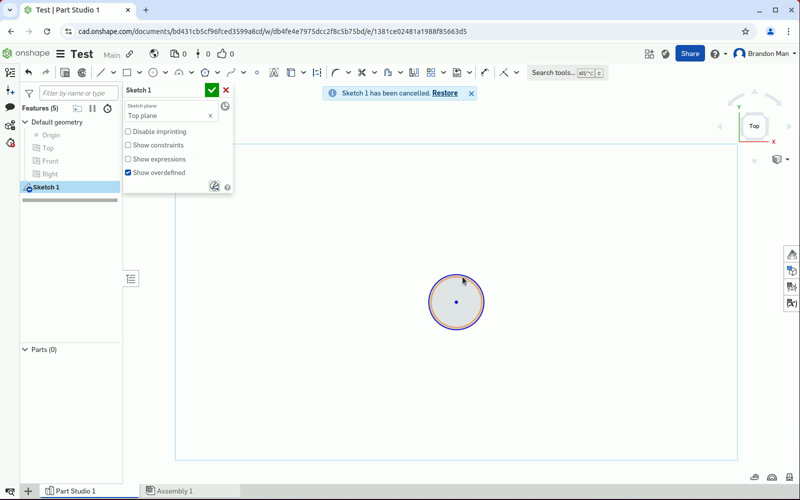
scroll(6)
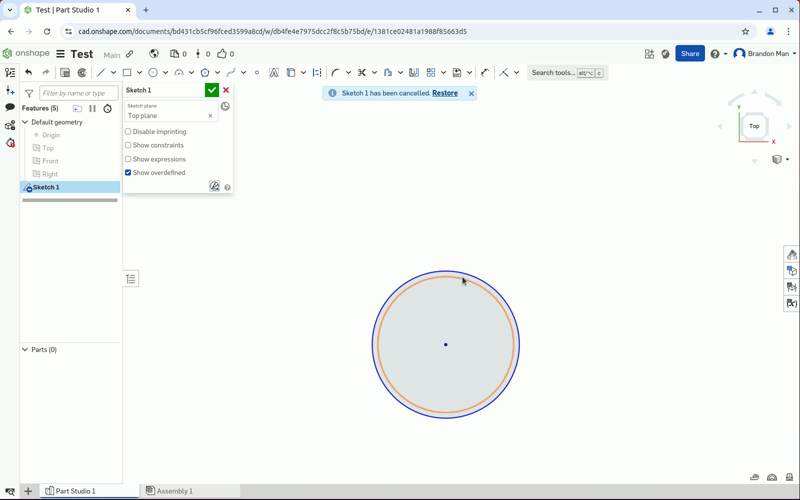
click(462, 276)
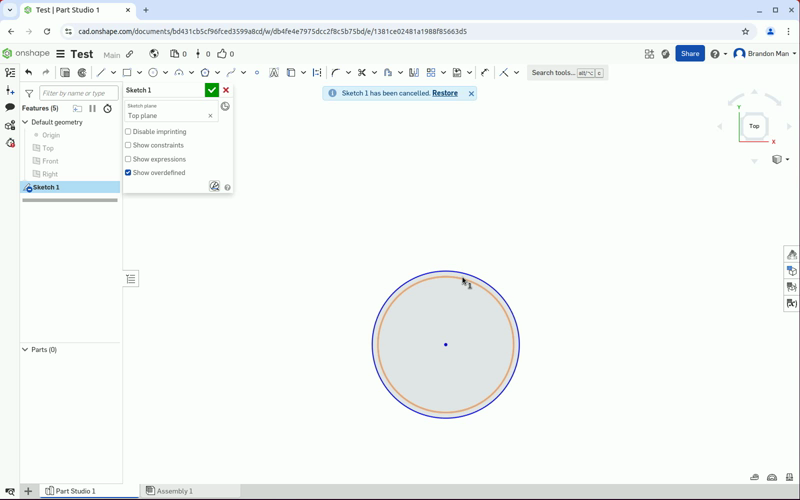
scroll(-6)
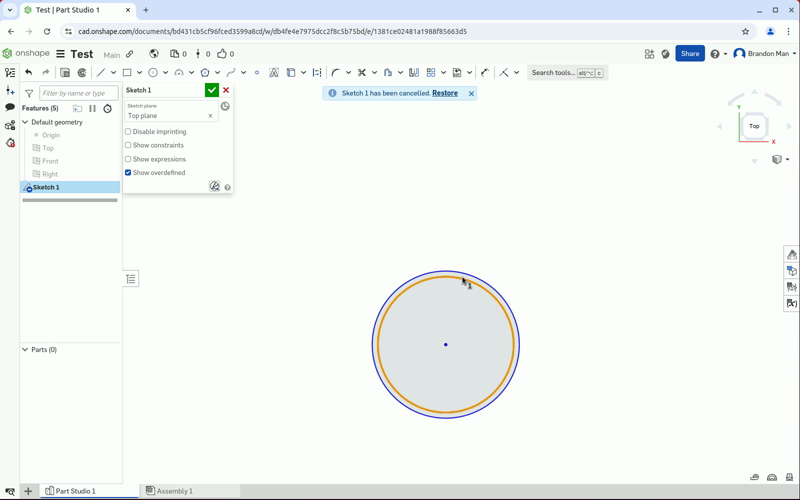
scroll(-6)
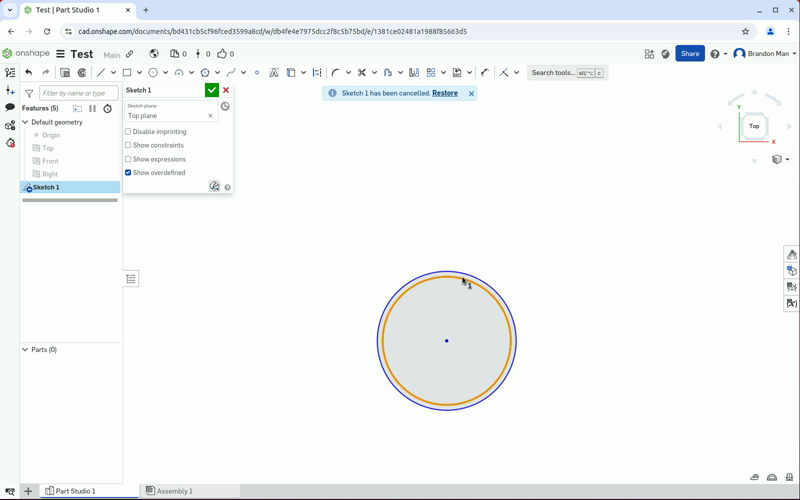
scroll(-6)
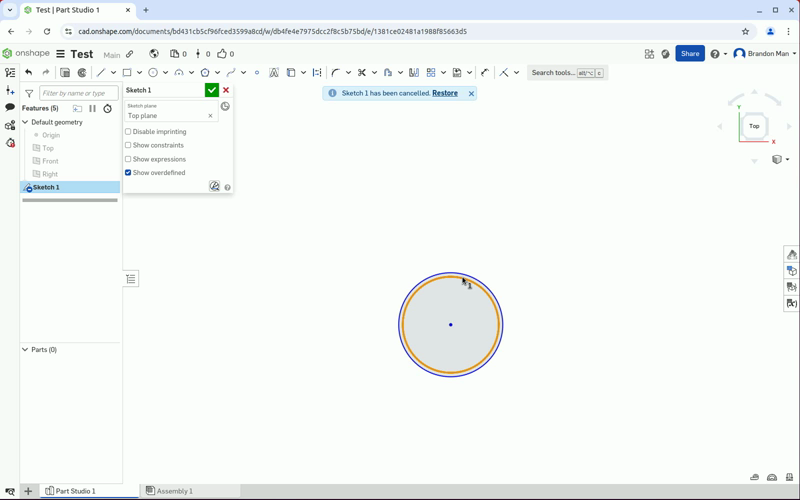
scroll(-6)
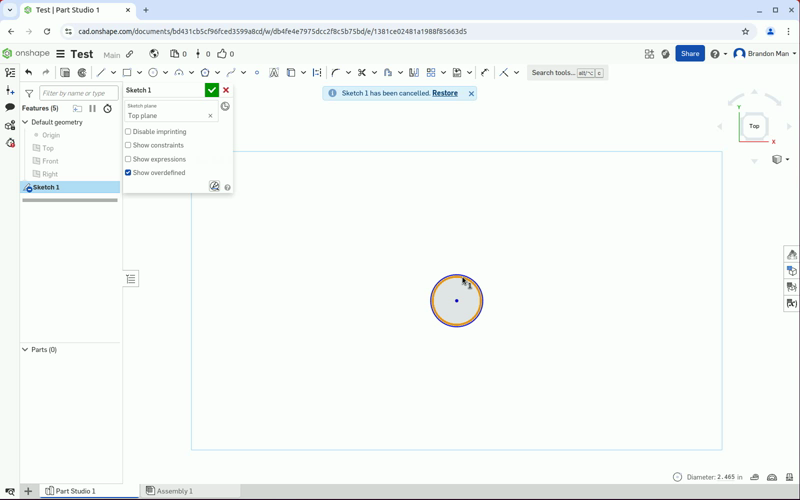
scroll(-6)
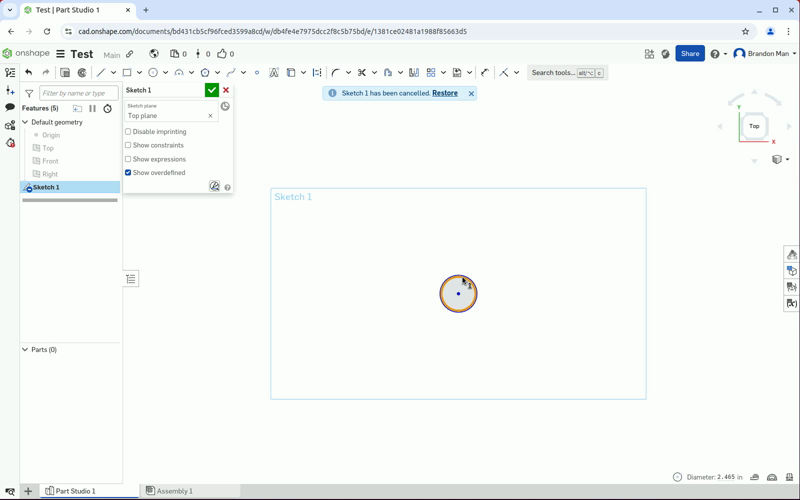
scroll(-6)
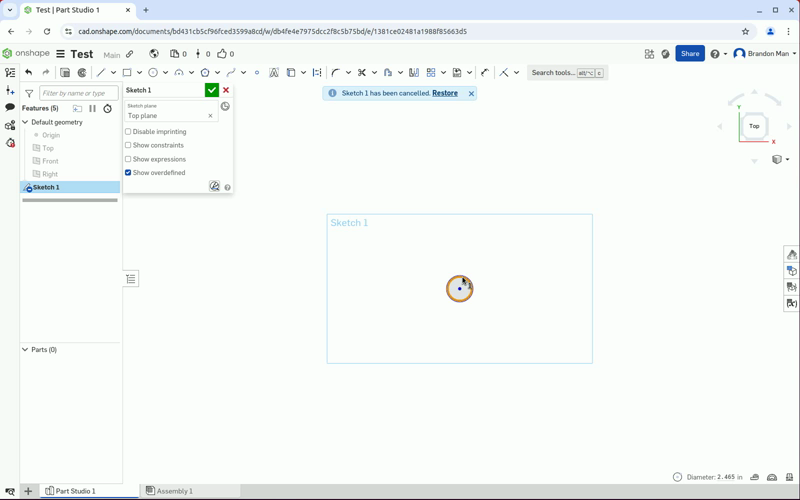
scroll(-6)
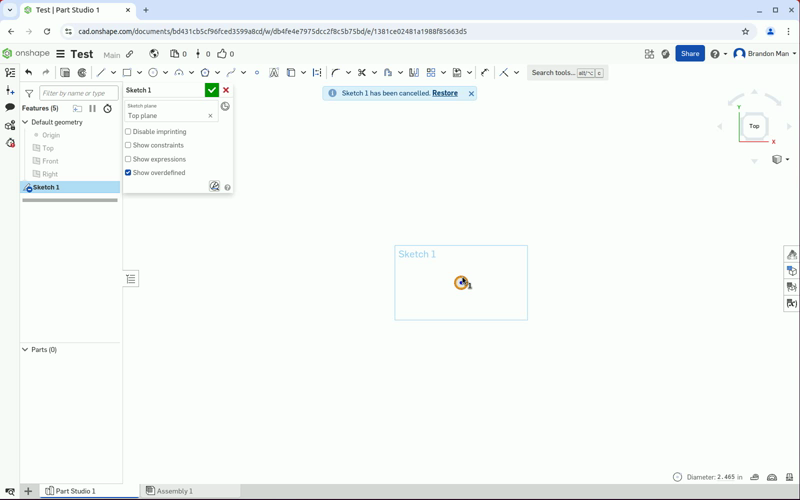
mouse_move(73, 352)
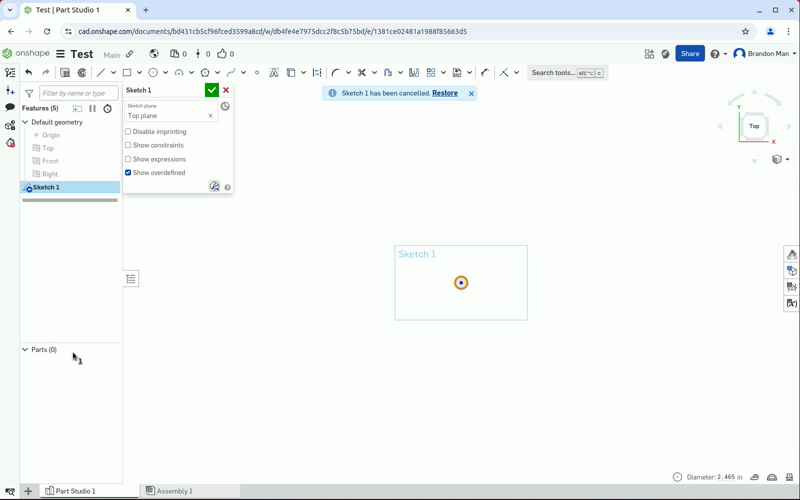
key(shift+y)
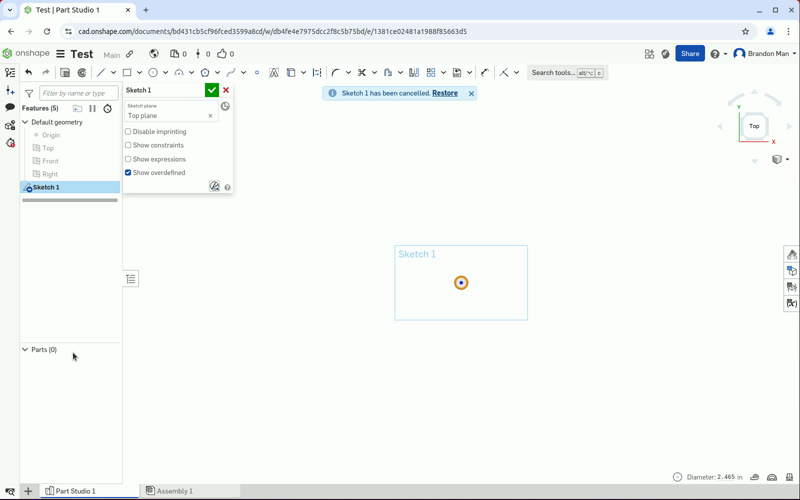
key(shift+e)
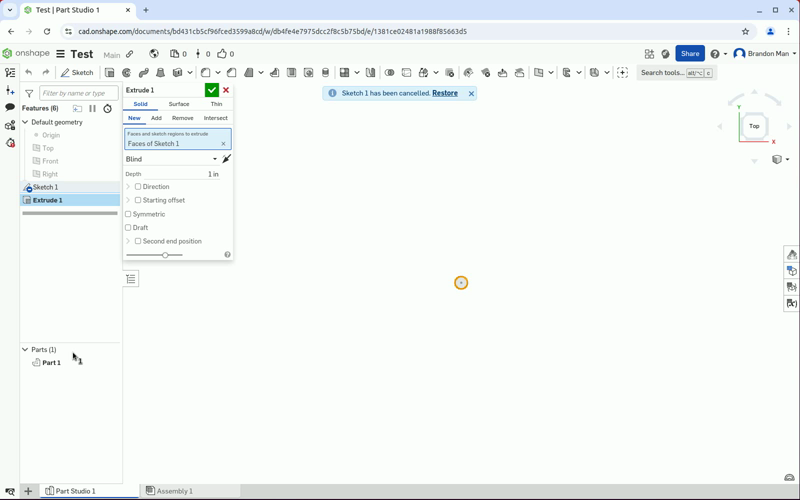
mouse_move(143, 106)
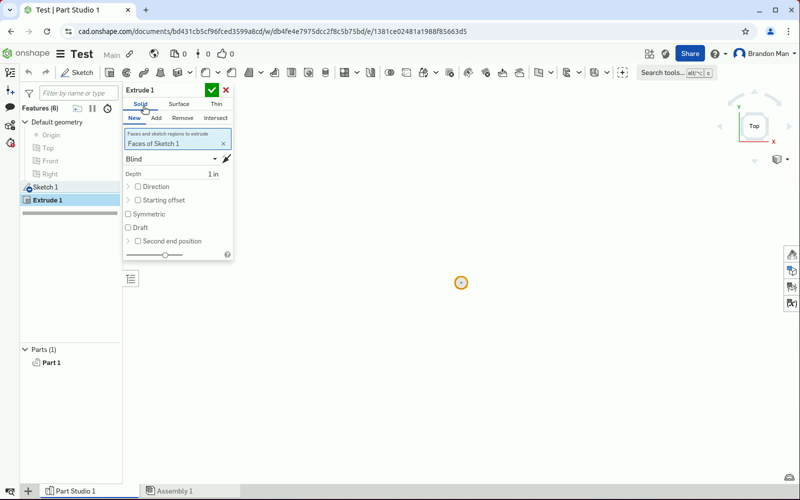
click(143, 106)
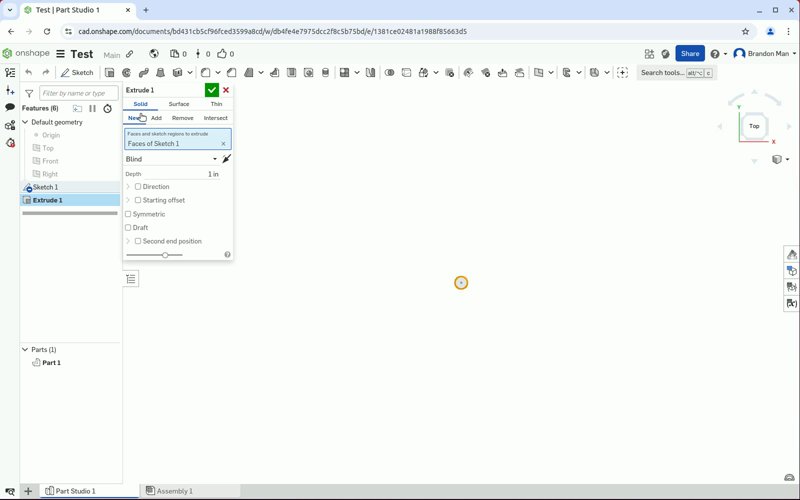
mouse_move(137, 120)
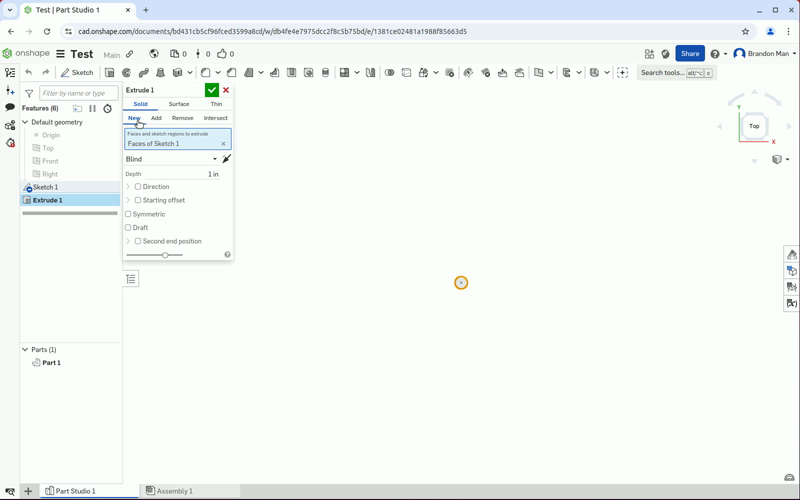
click(137, 120)
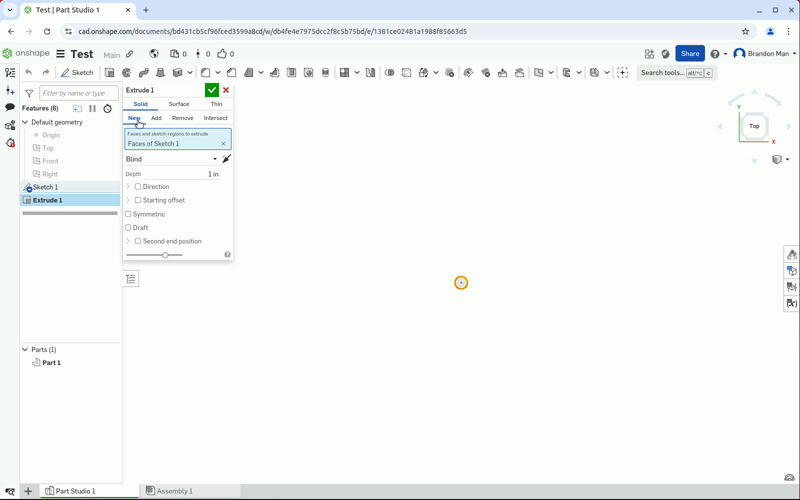
key(tab, 4)
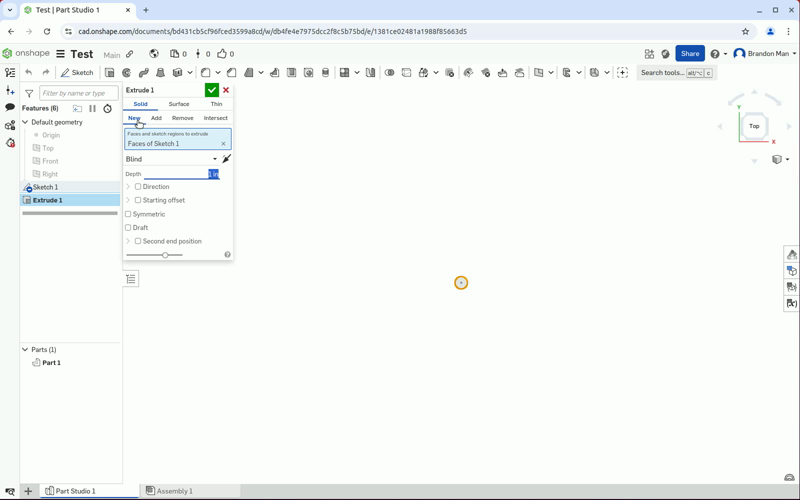
text(23.108)
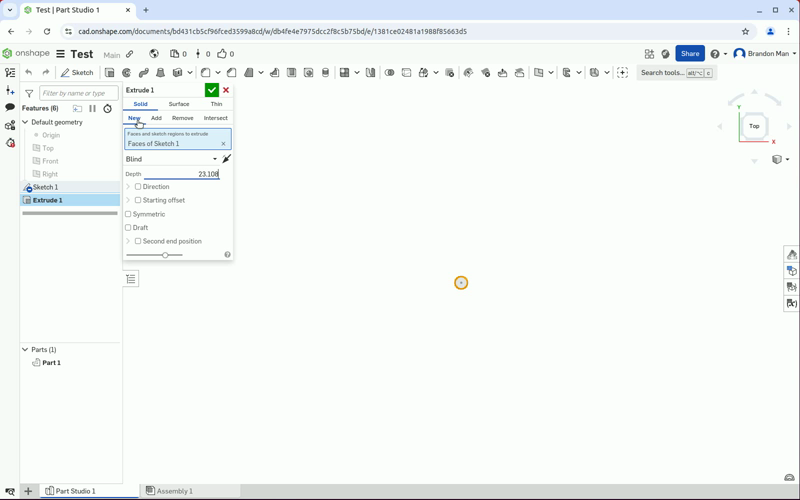
key(enter)
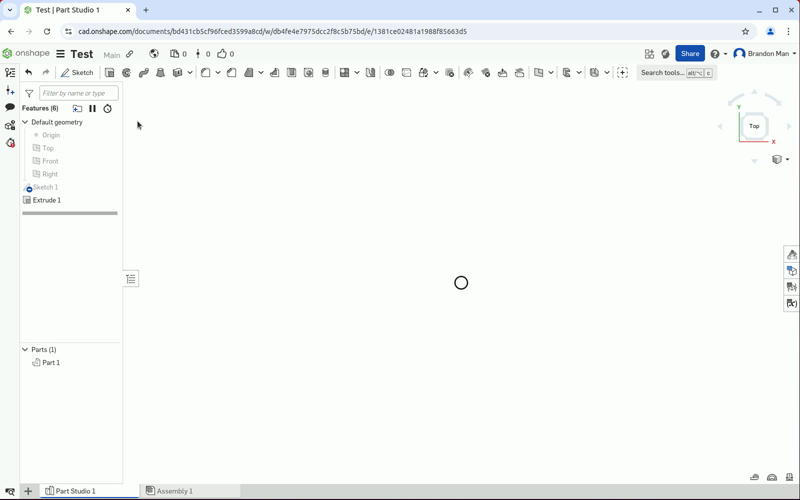
key(shift+h)
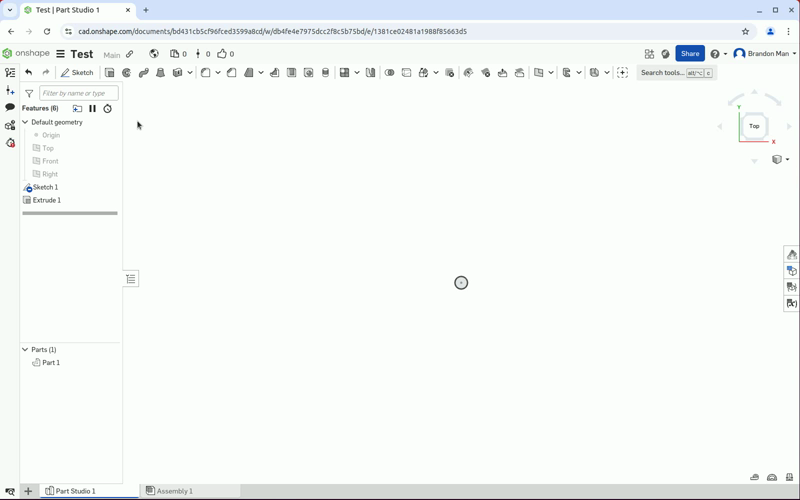
key(shift+h)
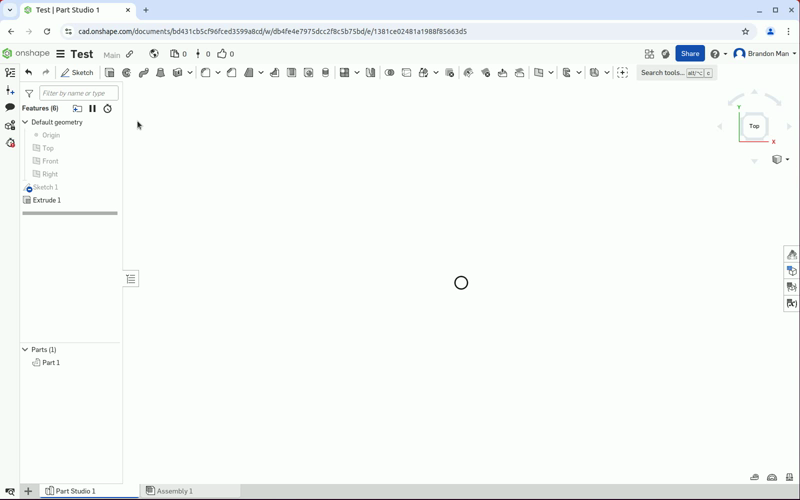
mouse_move(73, 189)
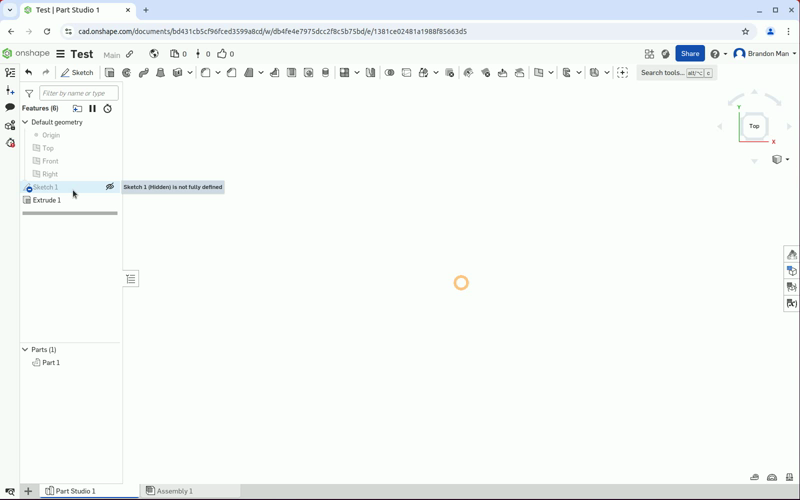
click(73, 189)
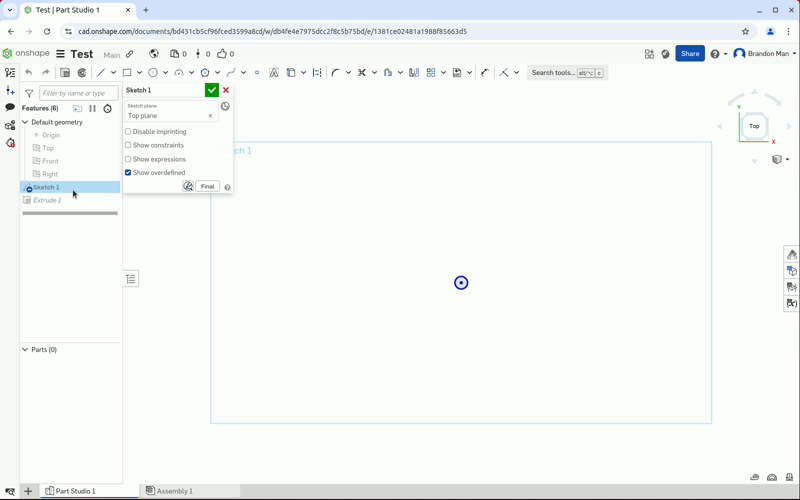
mouse_move(229, 92)
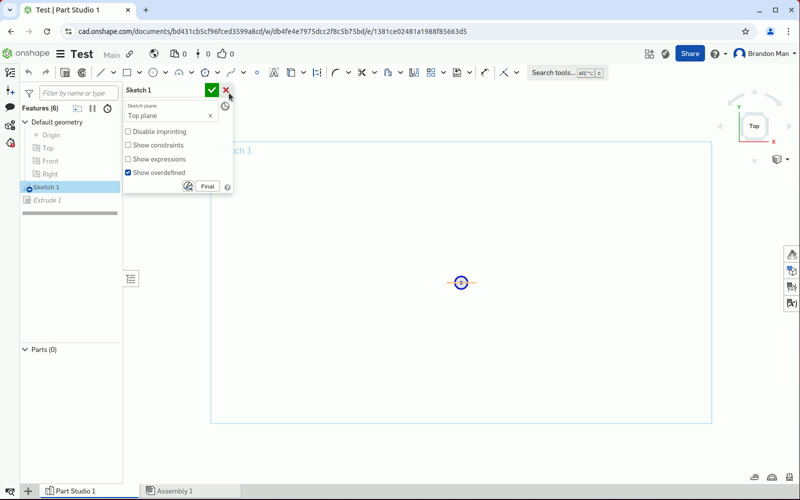
click(229, 92)
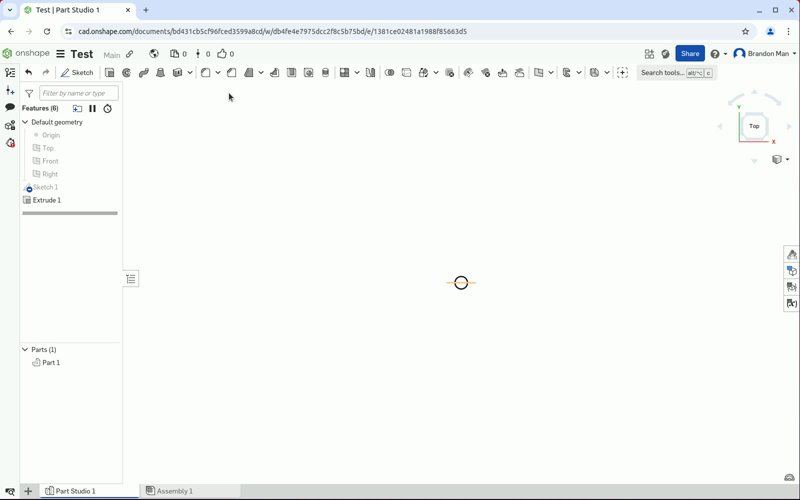
mouse_move(73, 352)
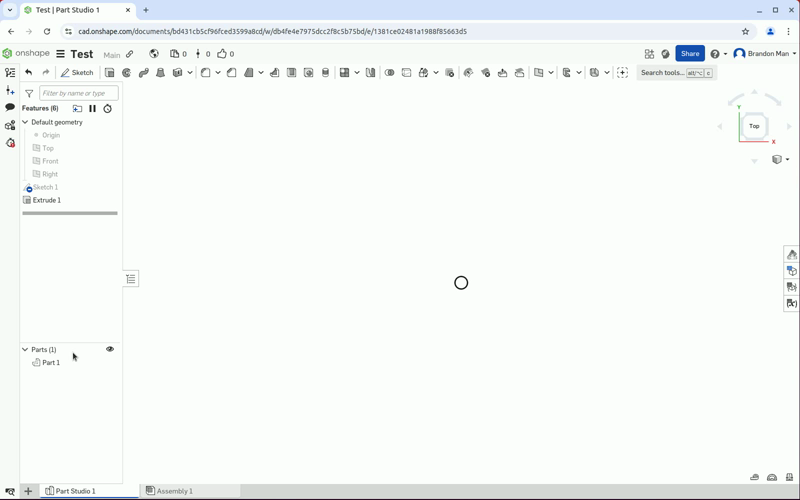
key(y)
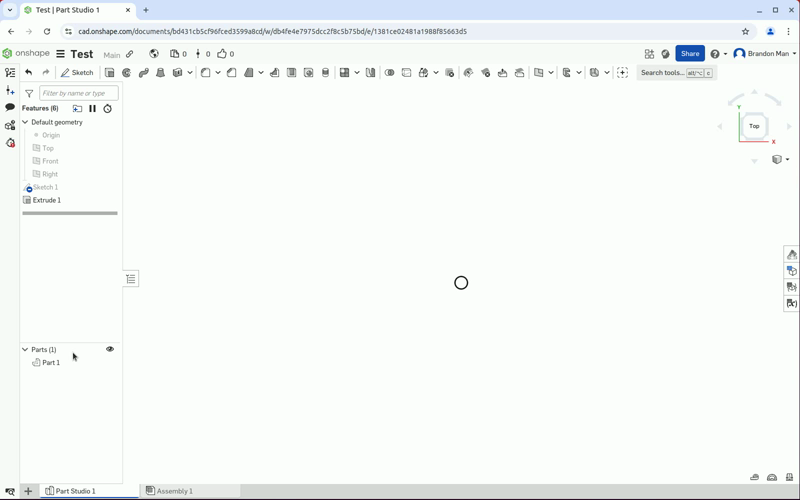
key(shift+p)
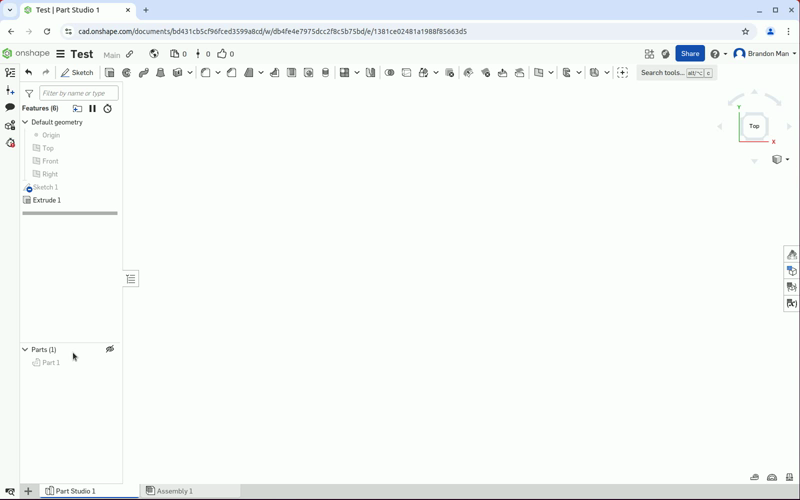
key(space)
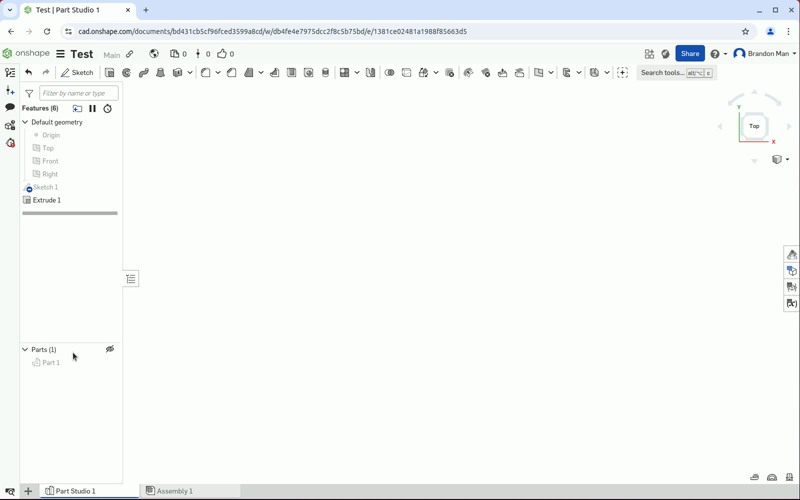
key_down(shift)
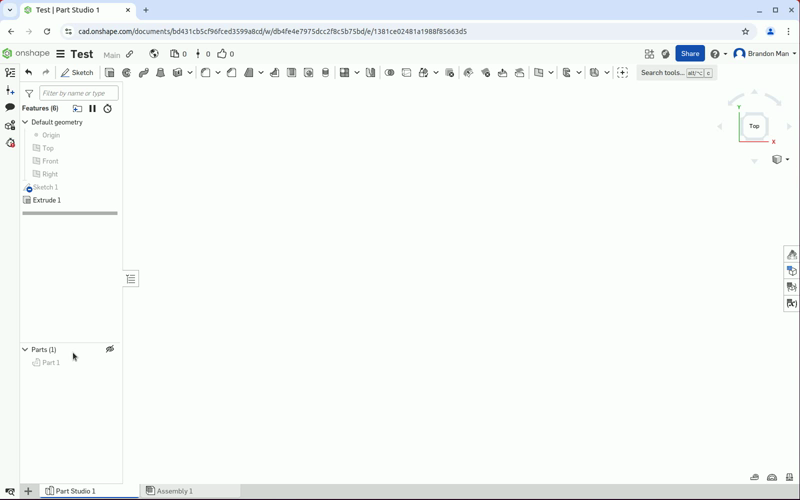
key(up)
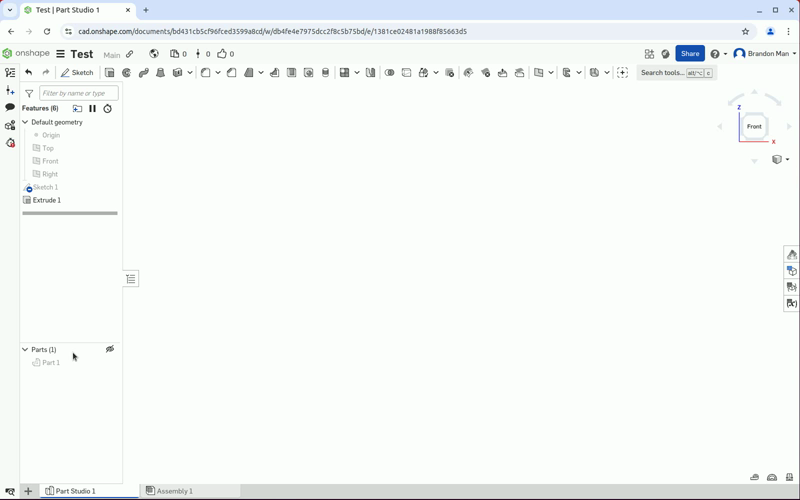
key_up(shift)
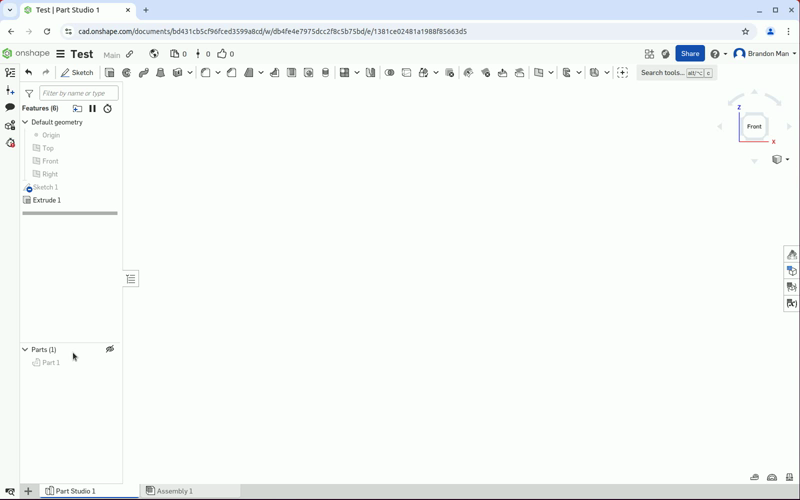
mouse_move(73, 352)
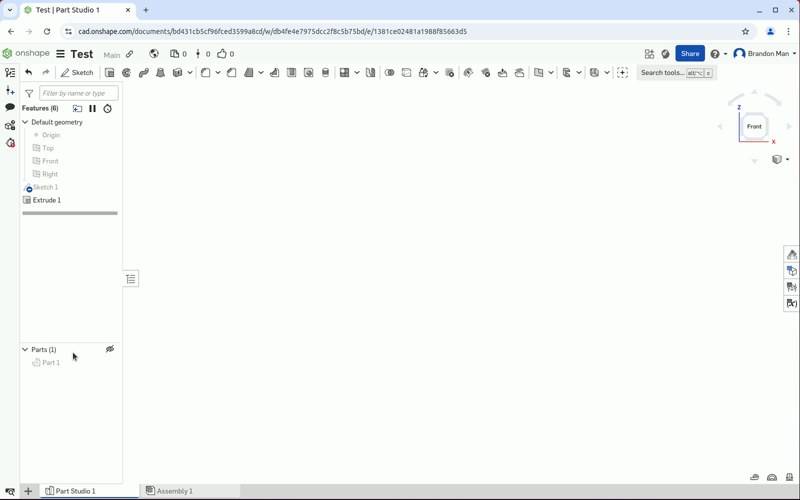
key(shift+y)
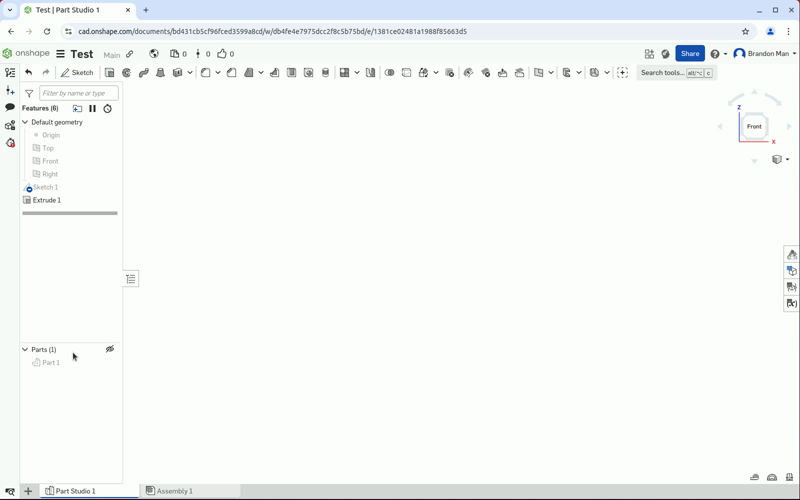
key(shift+s)
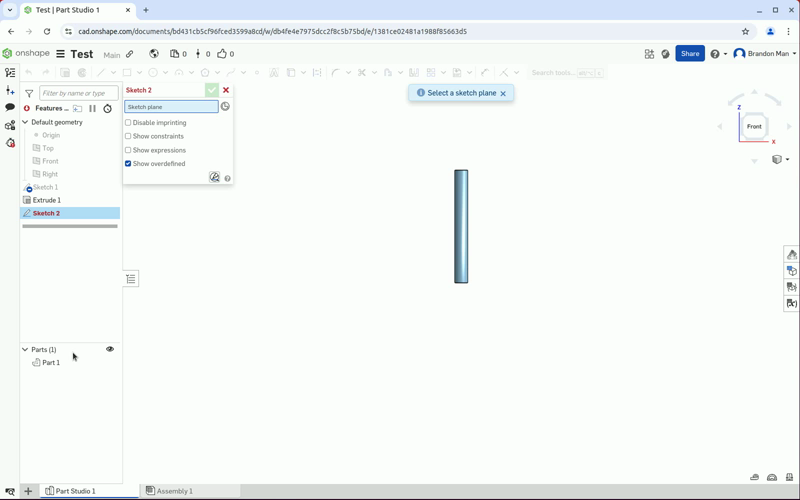
mouse_move(73, 163)
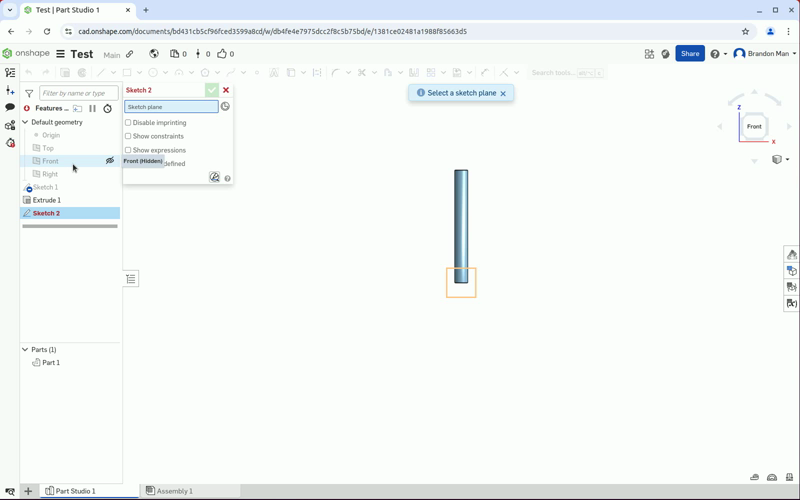
click(73, 163)
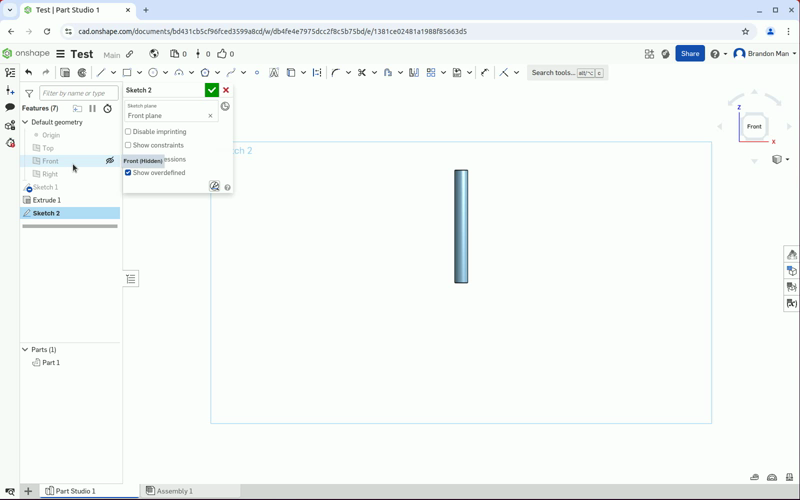
mouse_move(73, 352)
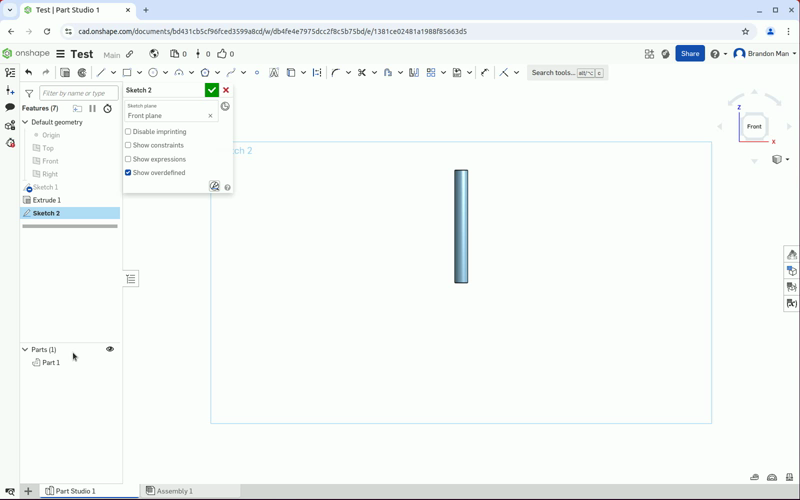
key(y)
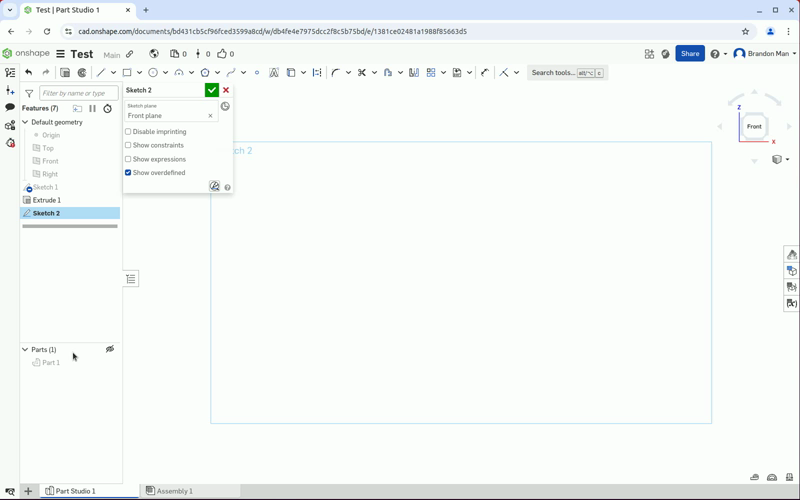
key(l)
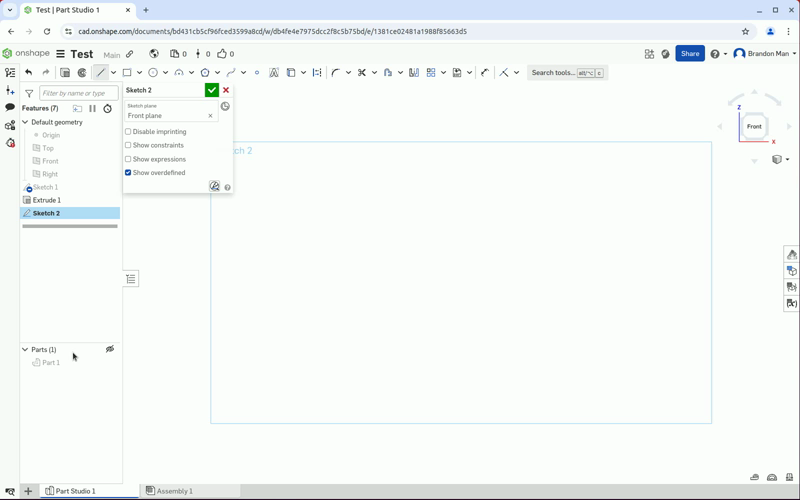
key_down(shift)
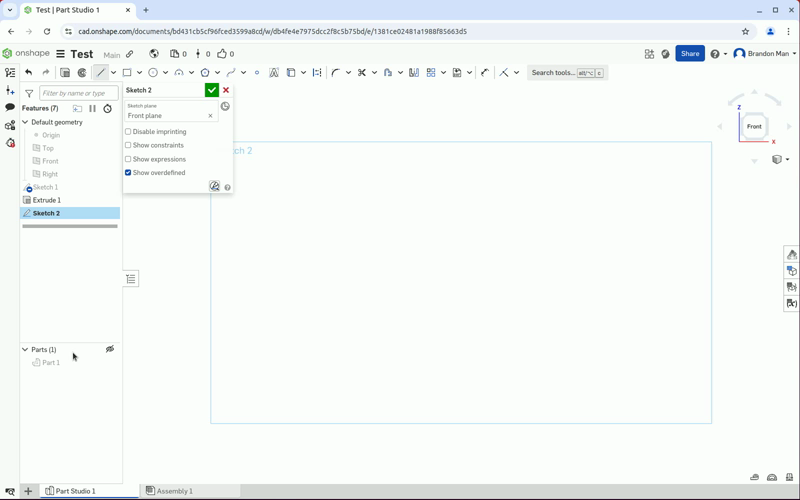
mouse_move(454, 170)
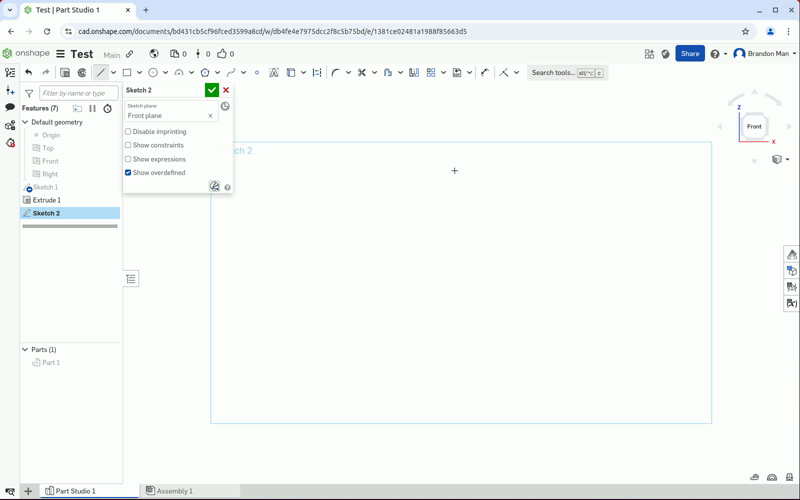
click(454, 170)
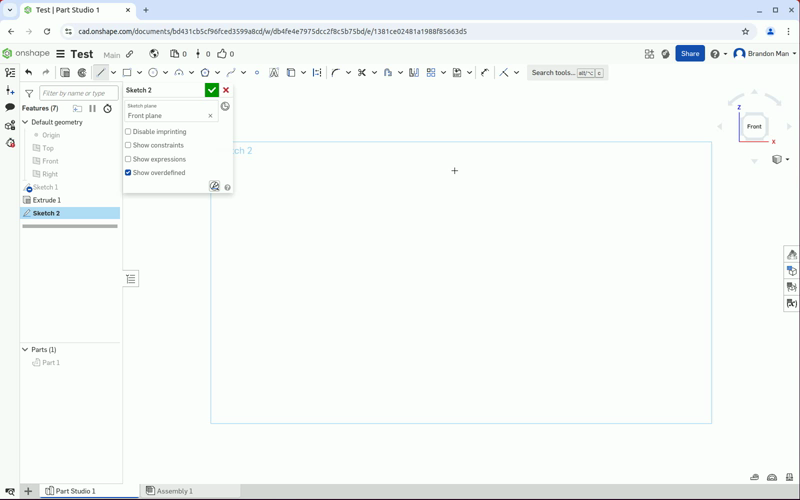
key_up(shift)
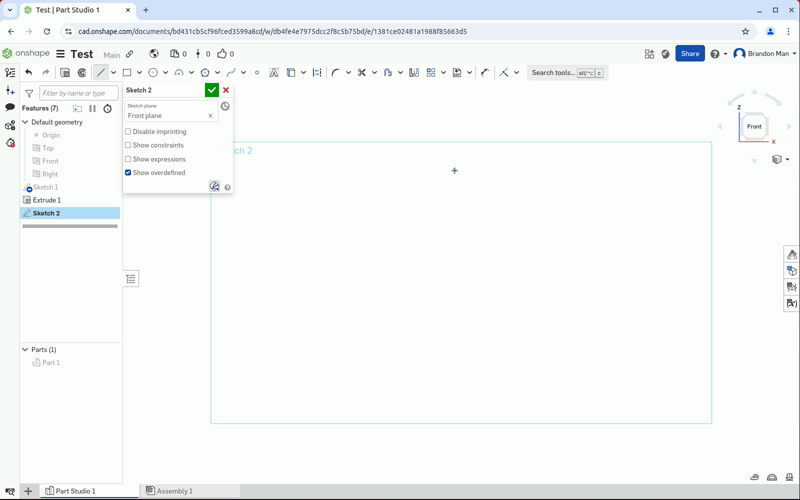
key_down(shift)
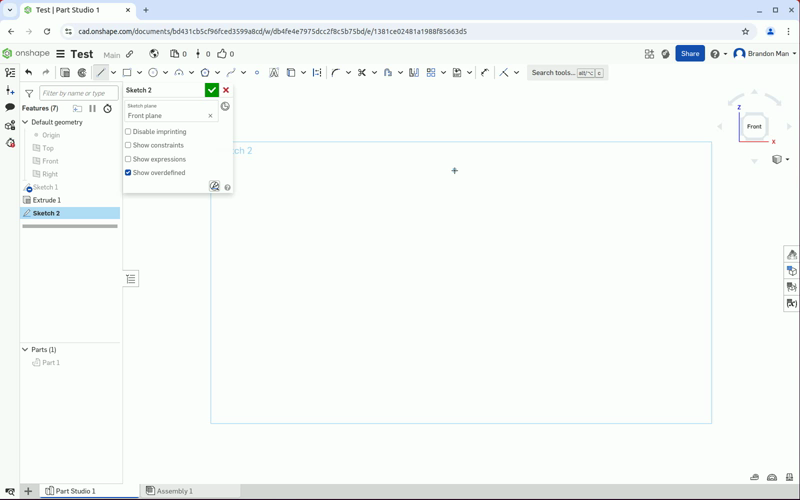
mouse_move(484, 170)
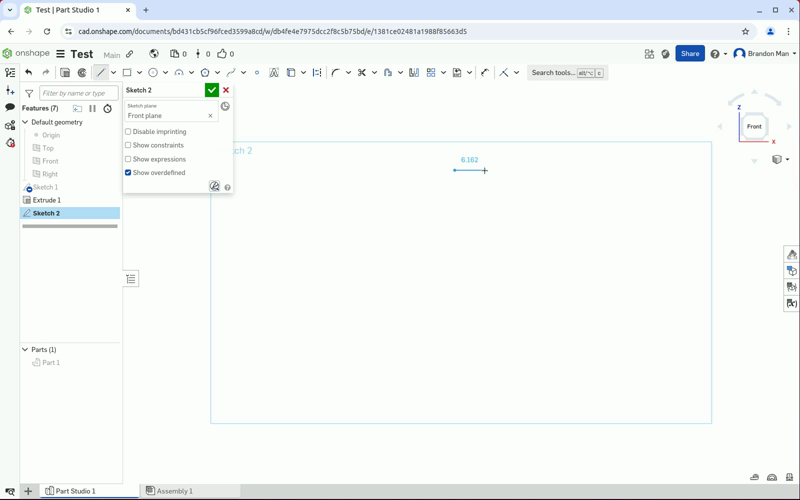
mouse_move(467, 183)
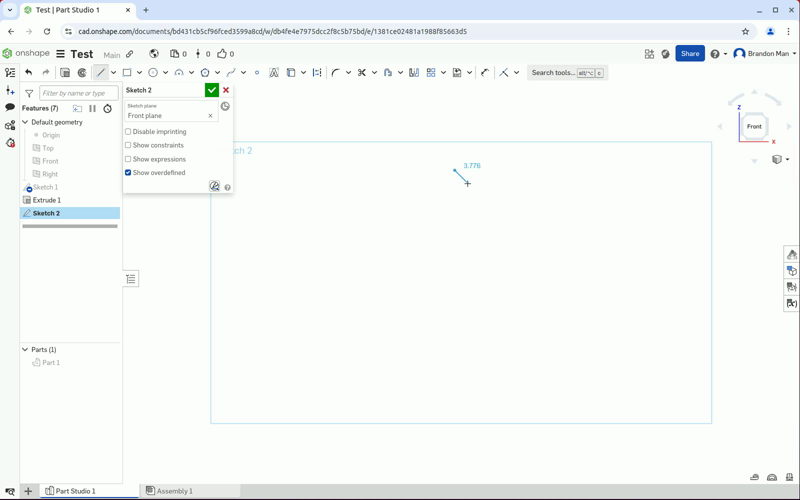
click(467, 183)
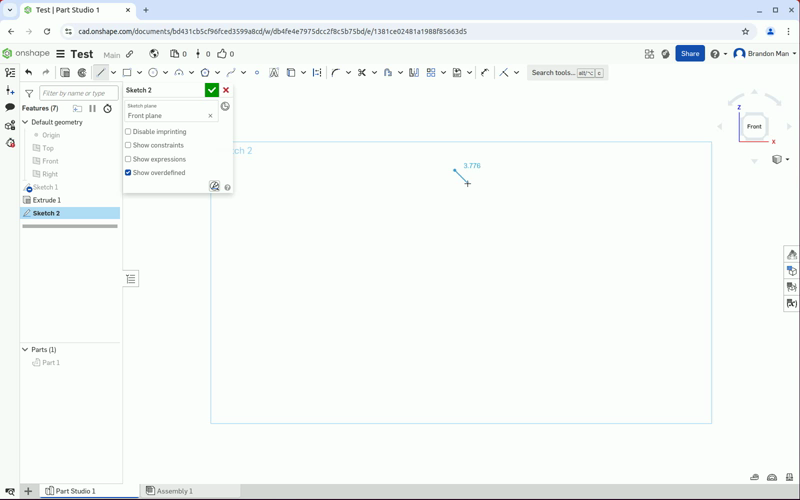
key_up(shift)
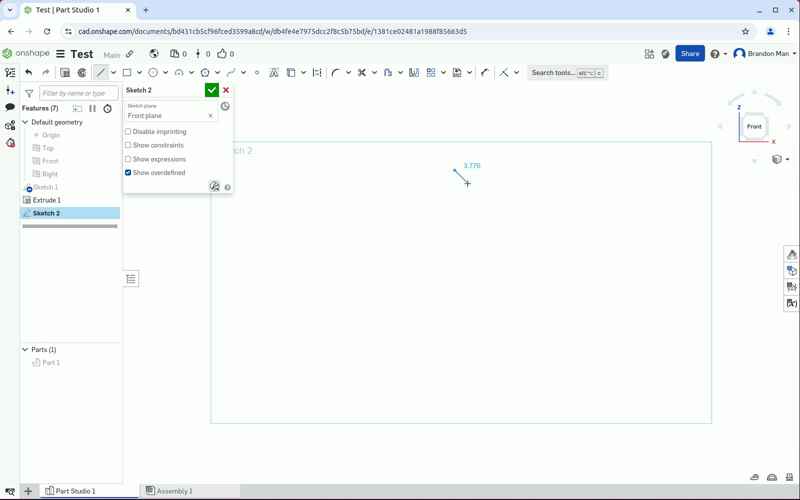
key_down(shift)
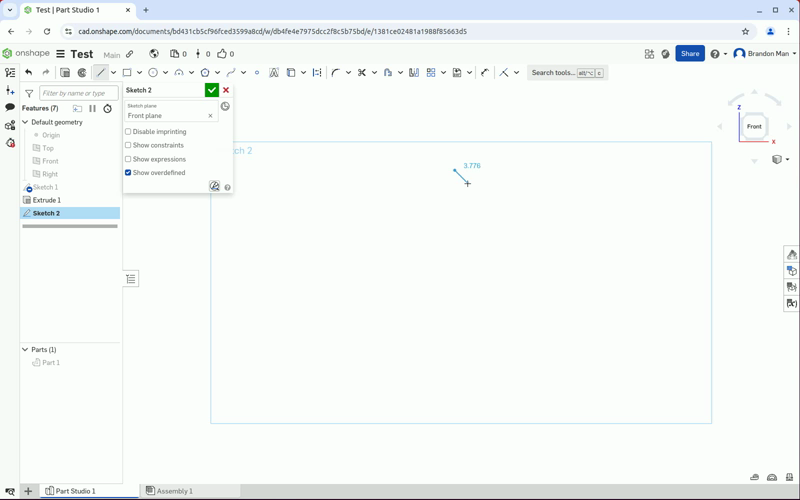
mouse_move(497, 183)
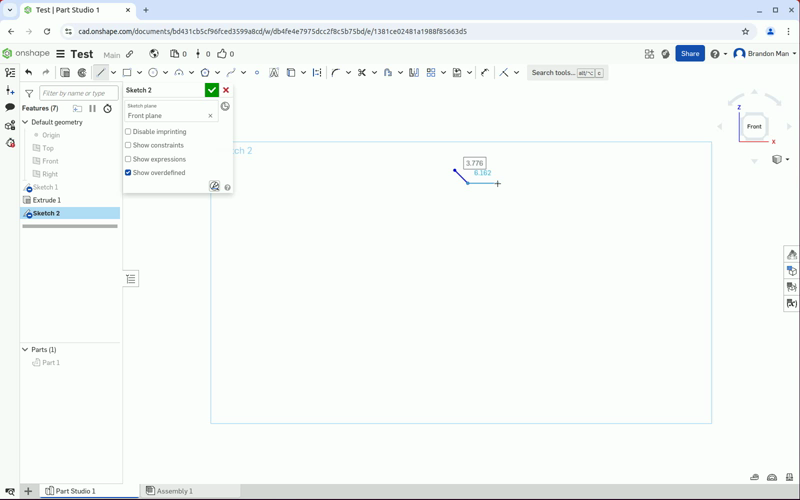
mouse_move(467, 170)
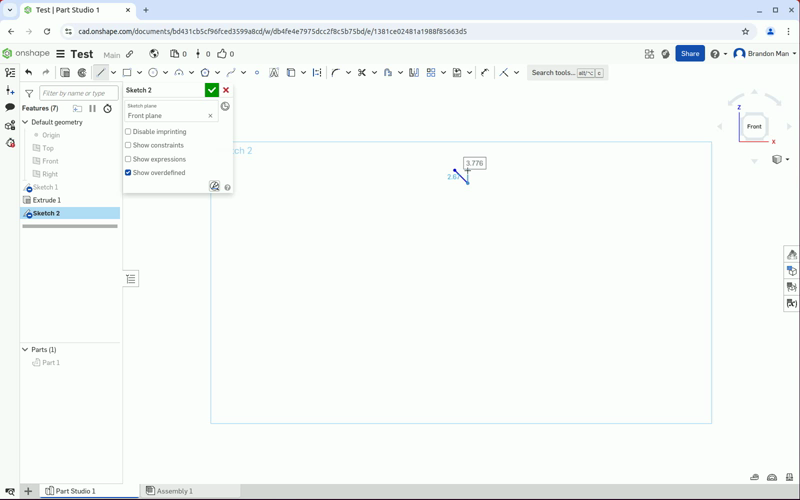
click(467, 170)
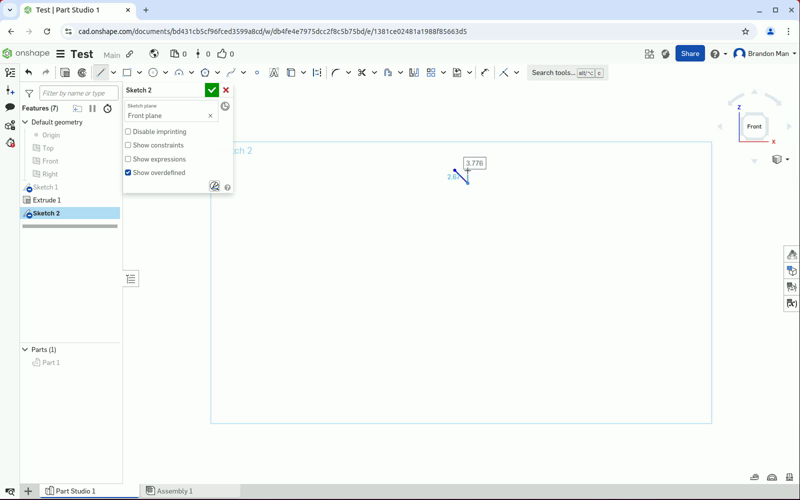
key_up(shift)
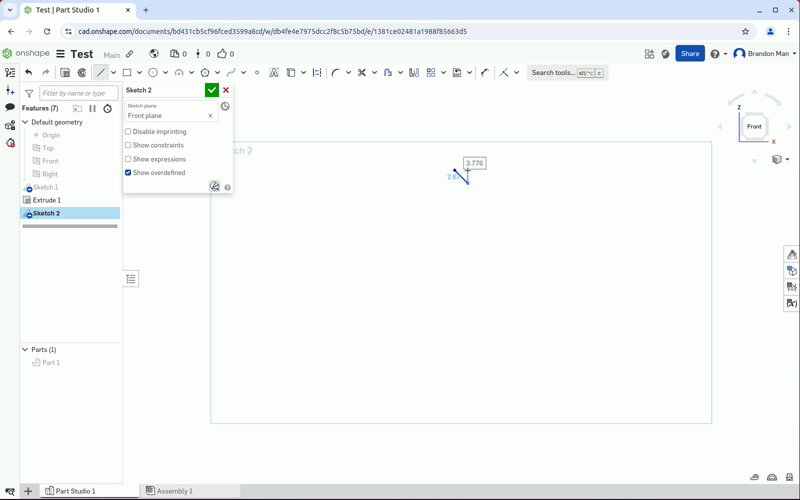
mouse_move(497, 170)
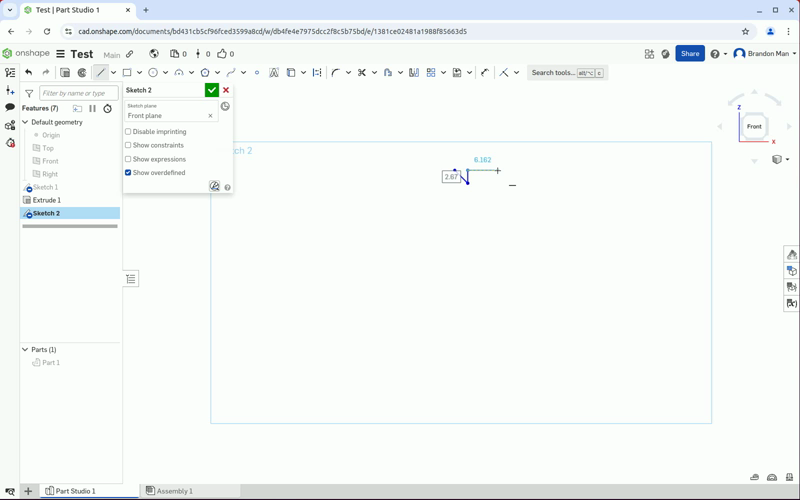
key_down(shift)
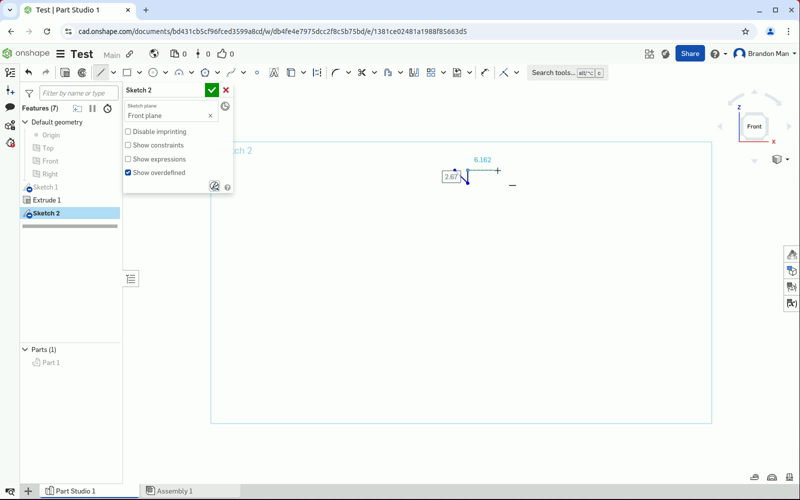
mouse_move(454, 170)
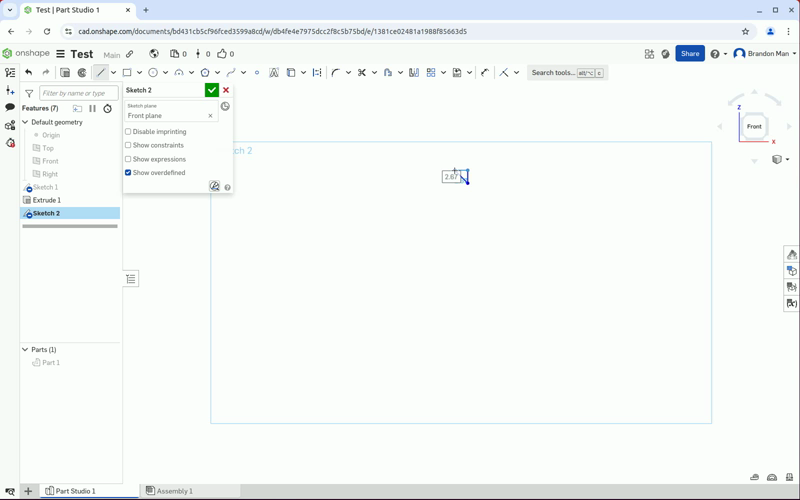
key_up(shift)
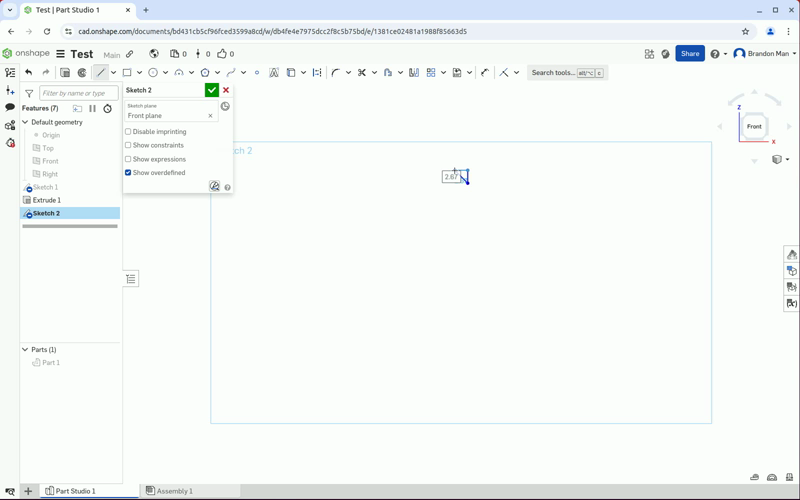
click(454, 170)
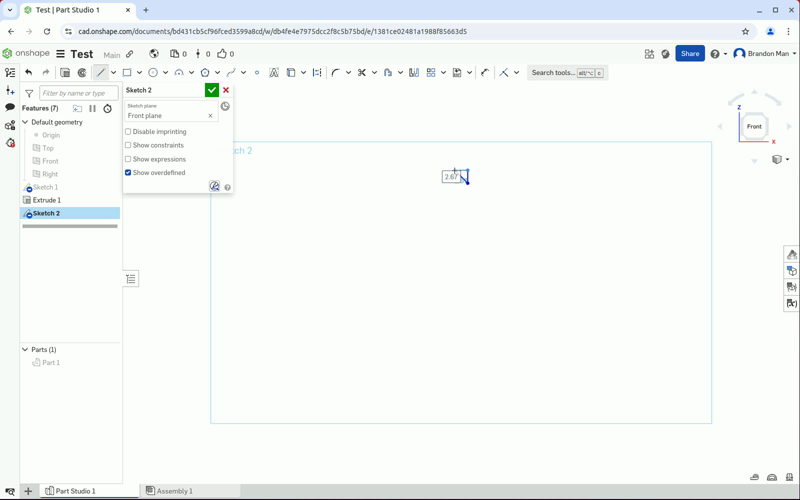
key(esc)
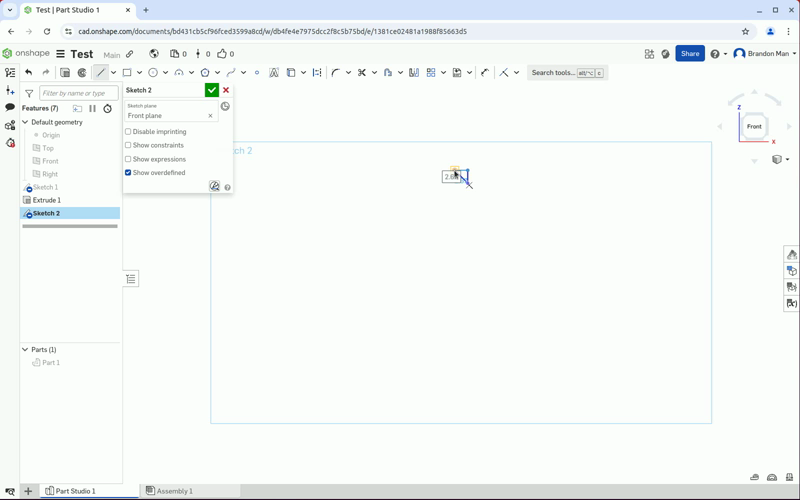
mouse_move(465, 173)
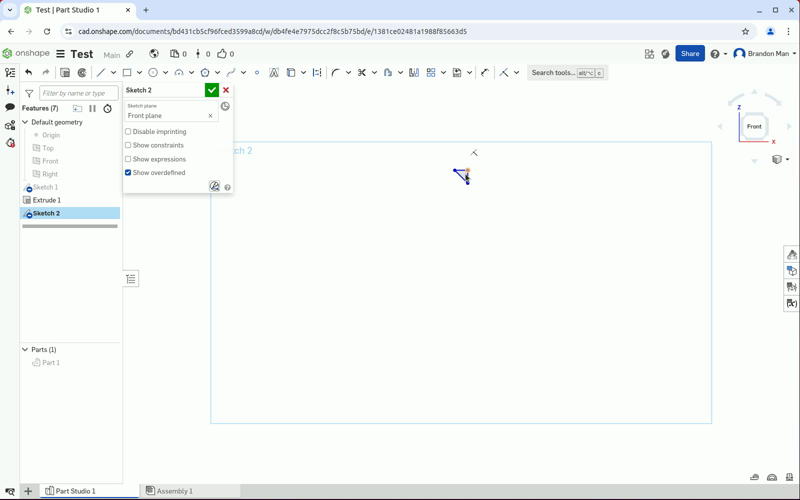
scroll(6)
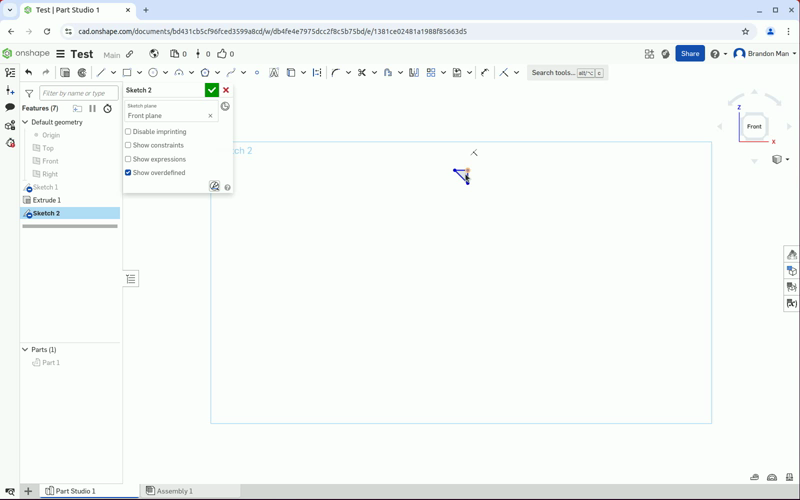
scroll(6)
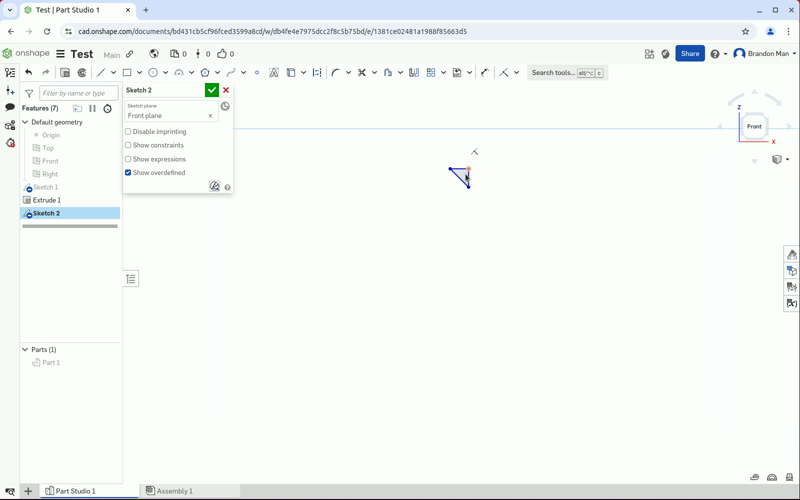
scroll(6)
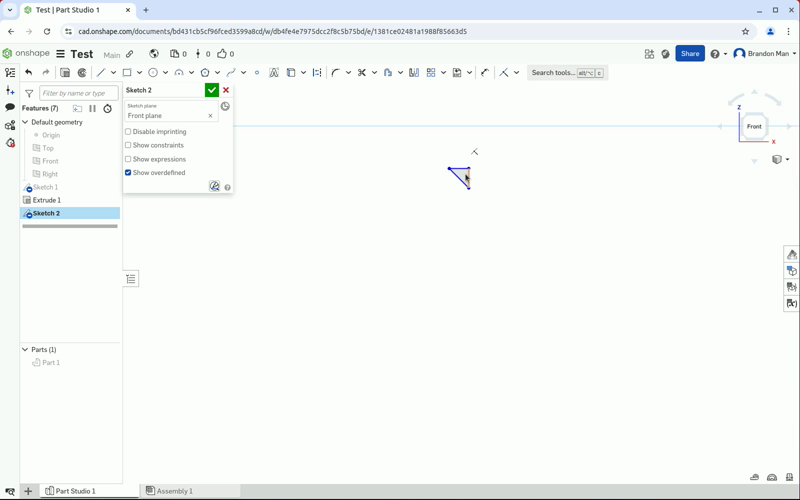
scroll(6)
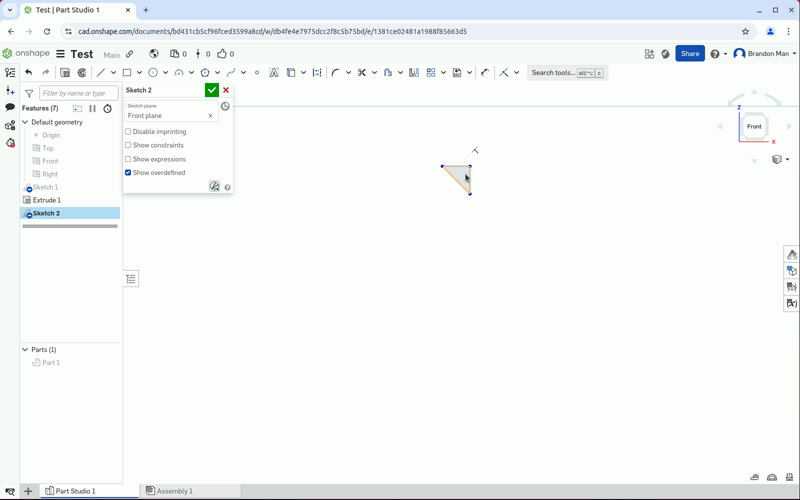
scroll(6)
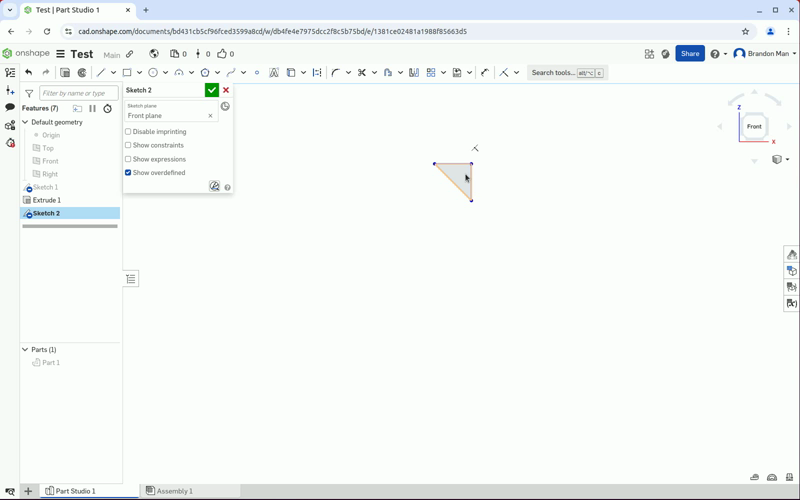
scroll(6)
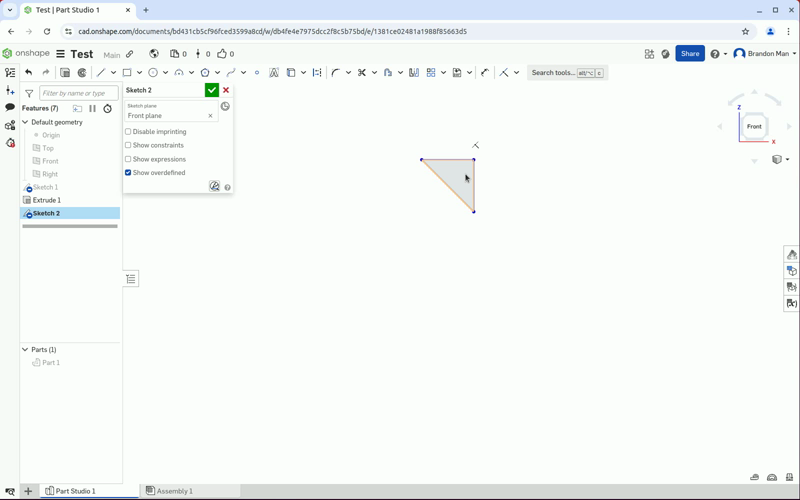
scroll(6)
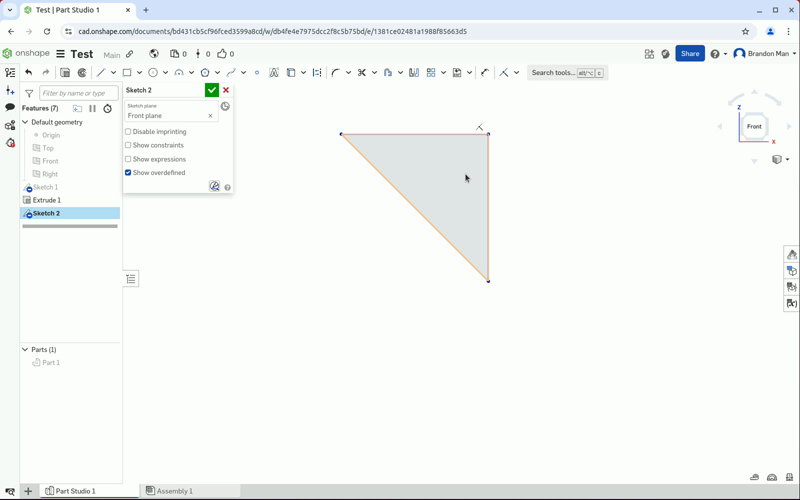
click(465, 173)
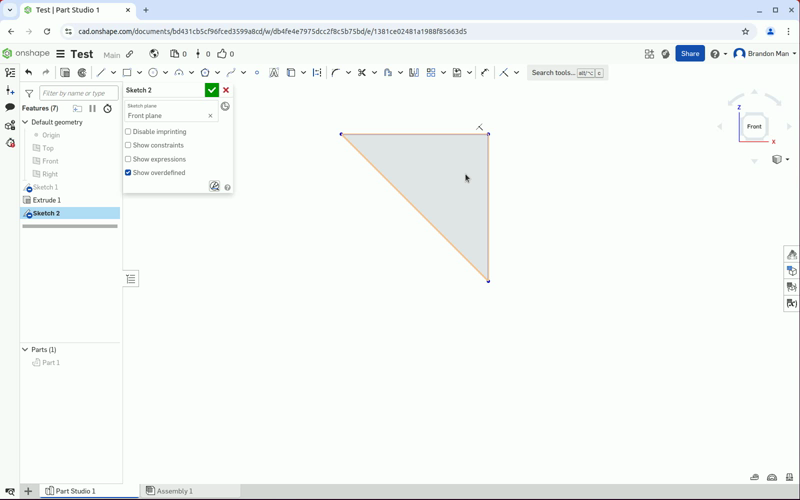
scroll(-6)
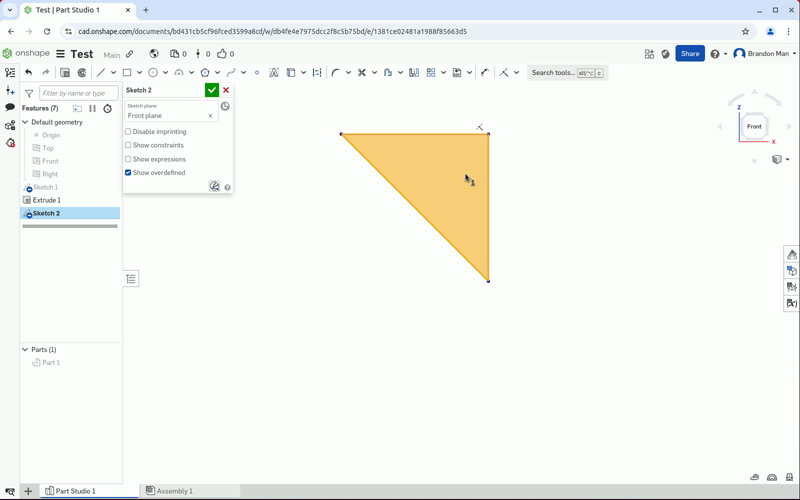
scroll(-6)
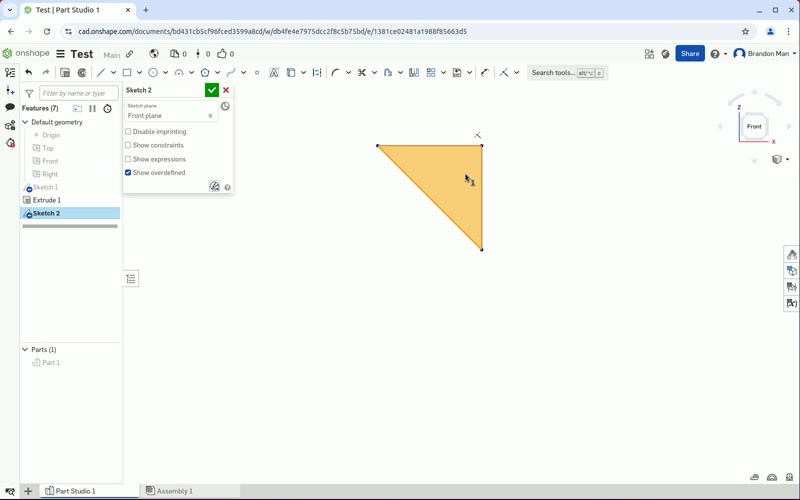
scroll(-6)
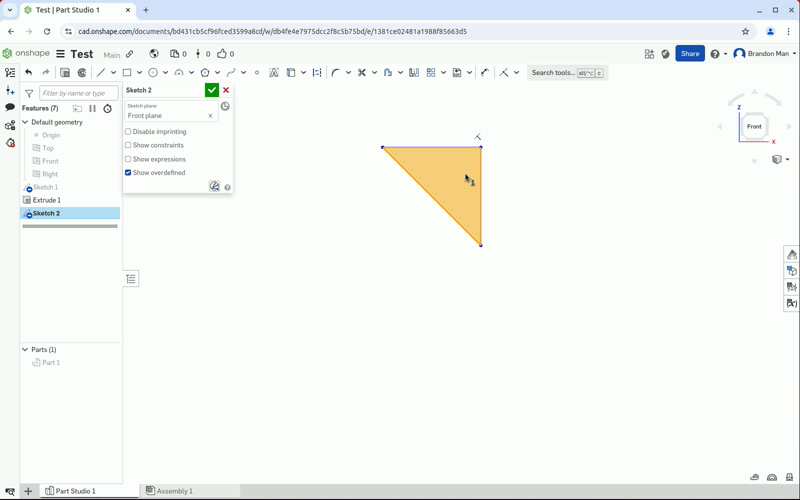
scroll(-6)
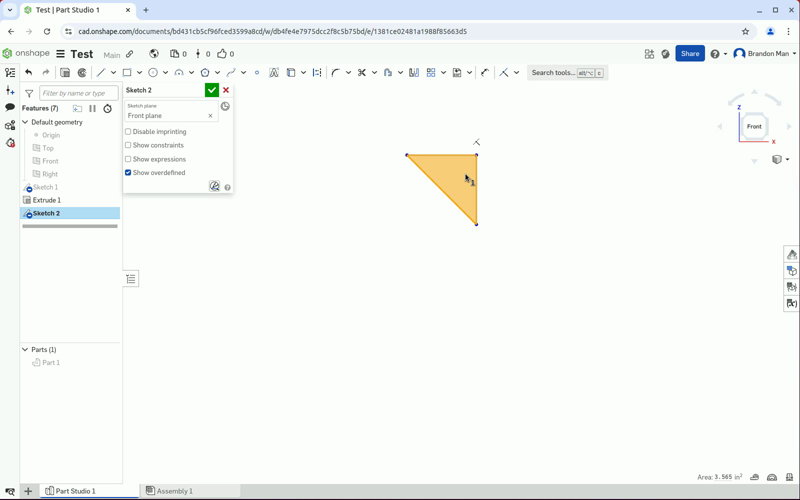
scroll(-6)
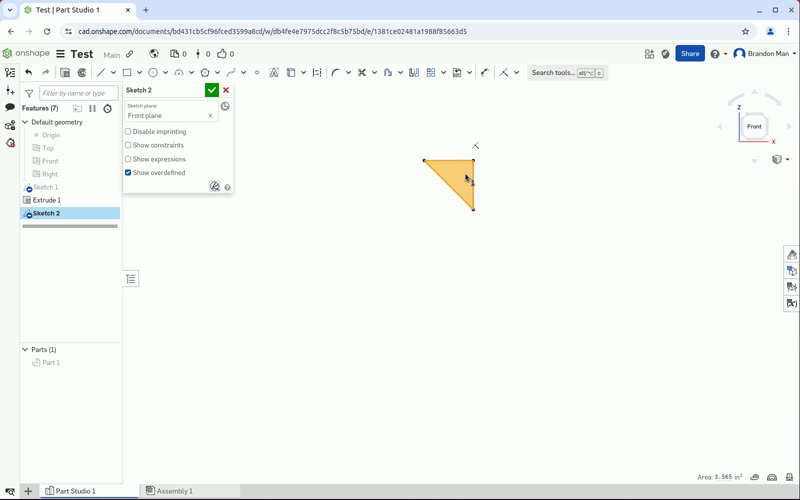
scroll(-6)
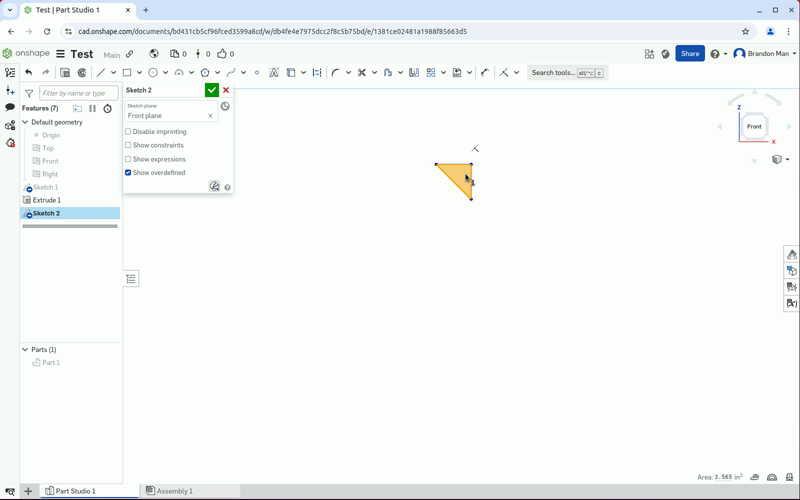
scroll(-6)
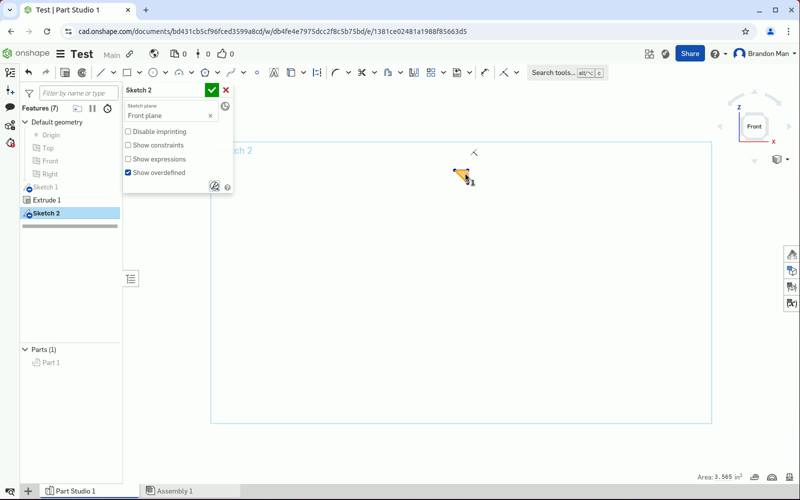
mouse_move(73, 352)
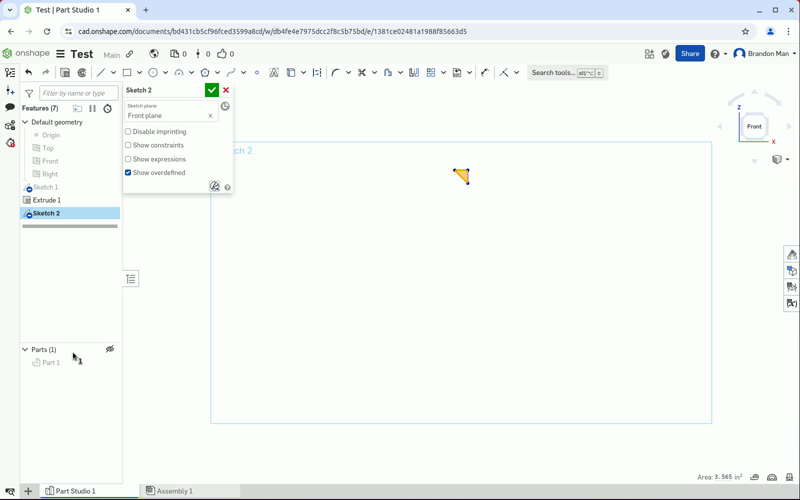
key(shift+y)
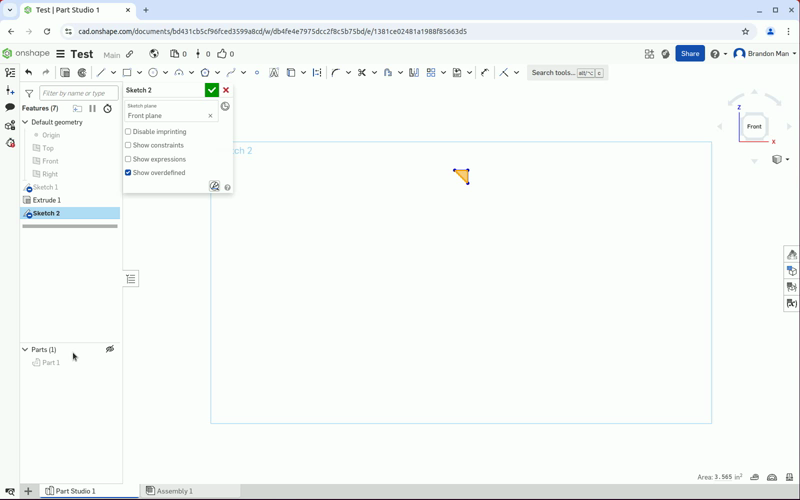
key(shift+e)
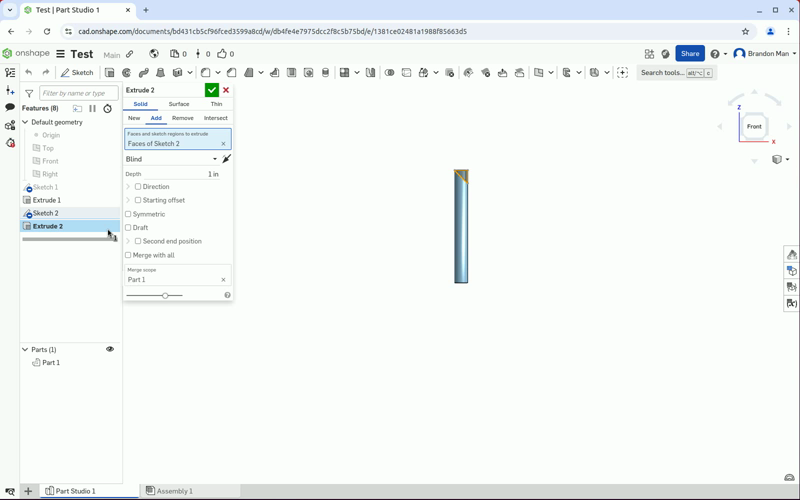
mouse_move(143, 106)
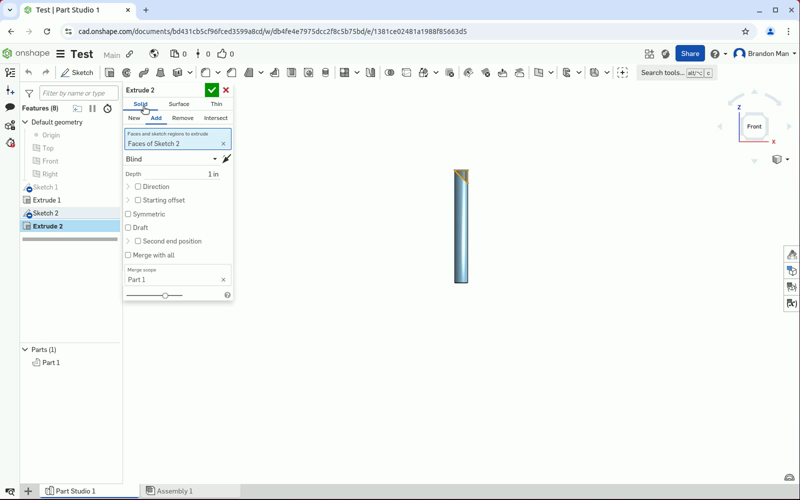
click(143, 106)
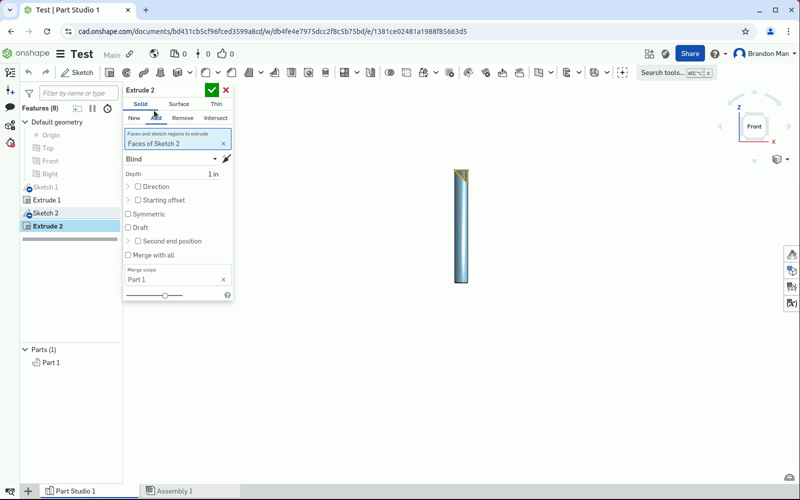
mouse_move(186, 120)
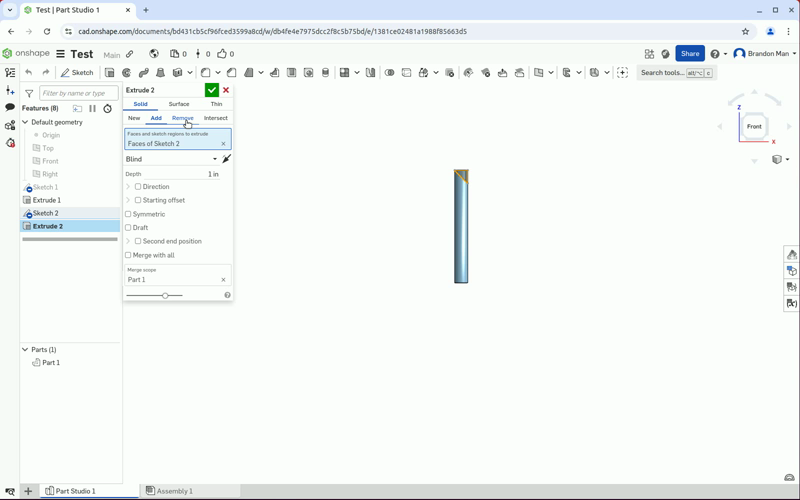
click(186, 120)
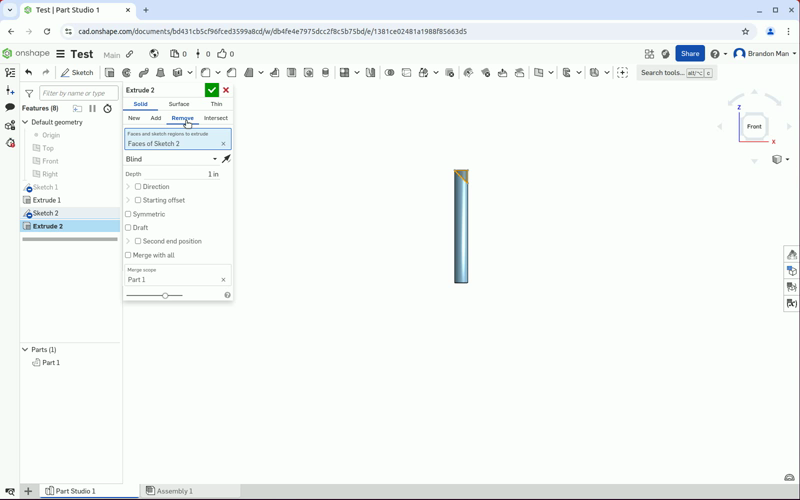
key(tab, 4)
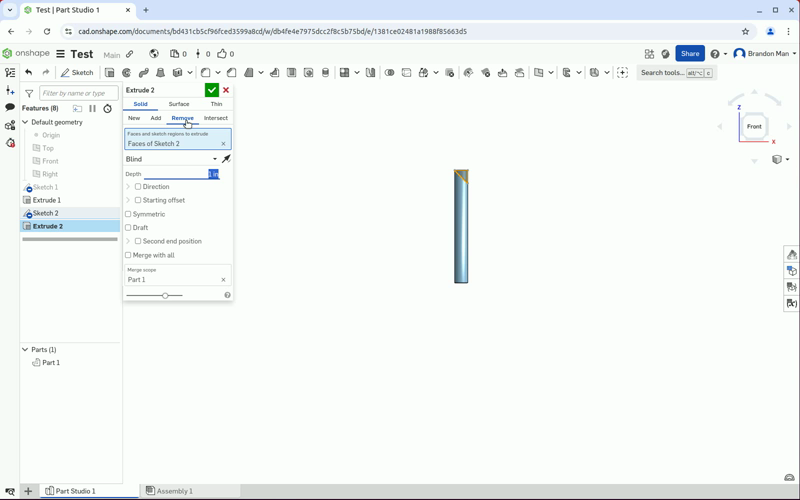
text(-3.852)
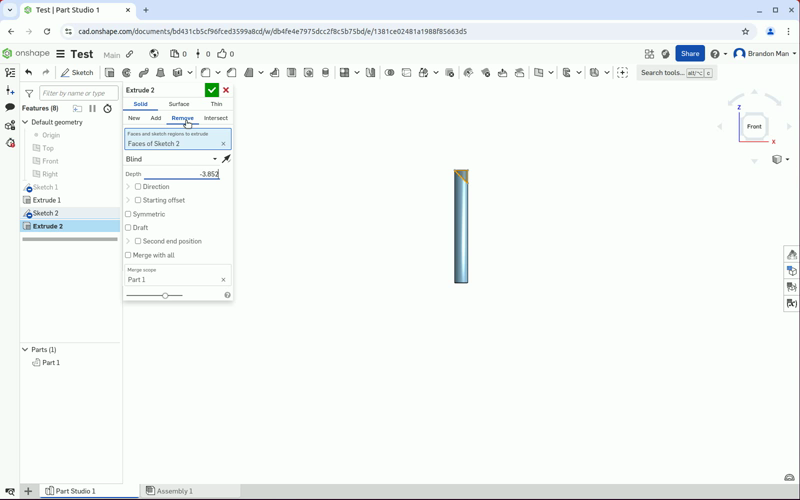
key(tab, 3)
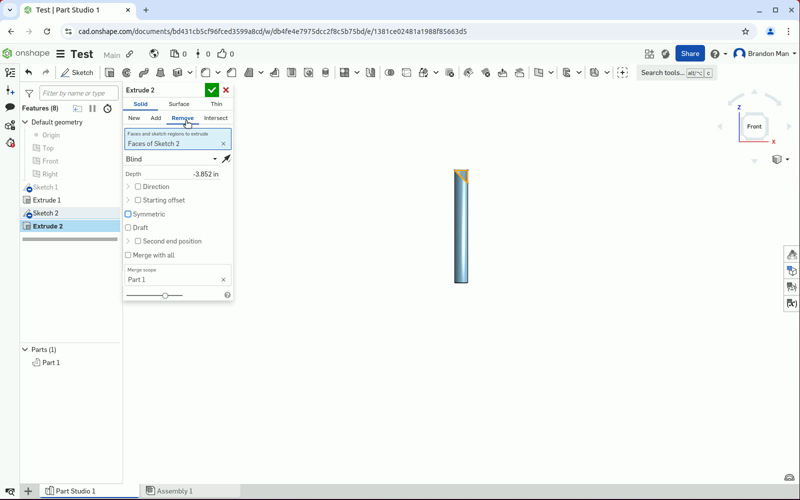
key(space)
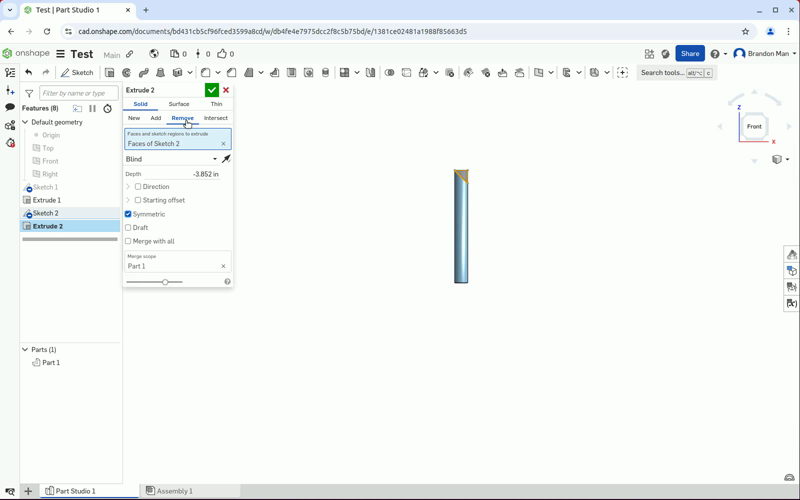
key(tab, 2)
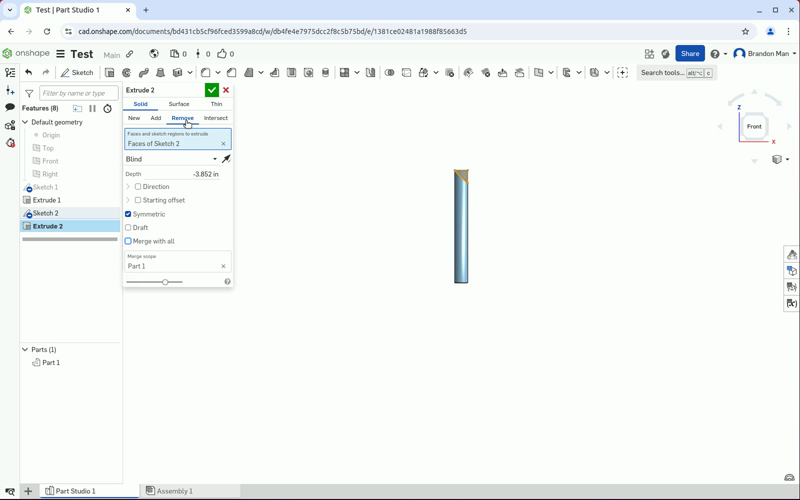
key(space)
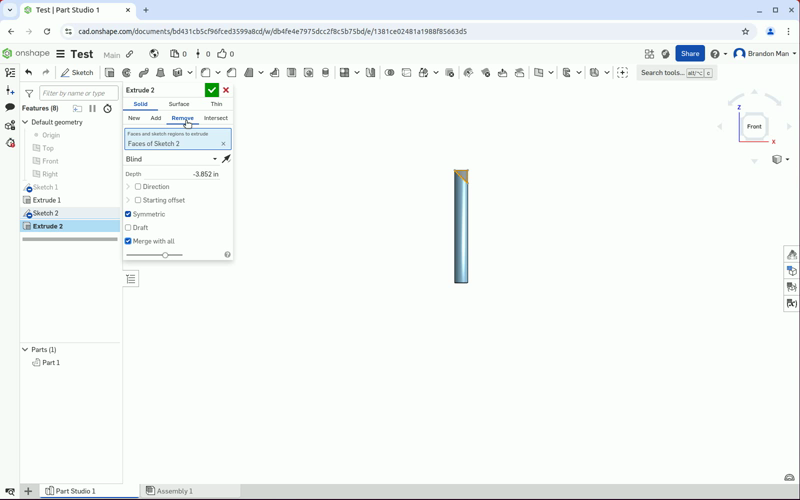
key(enter)
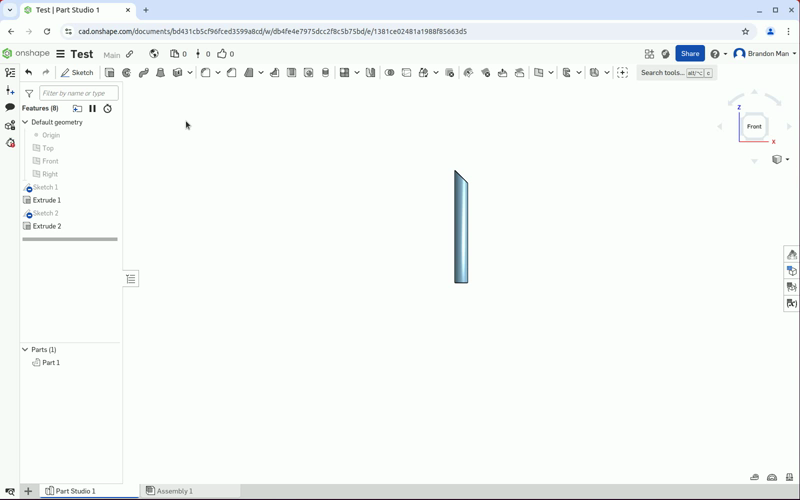
key(shift+h)
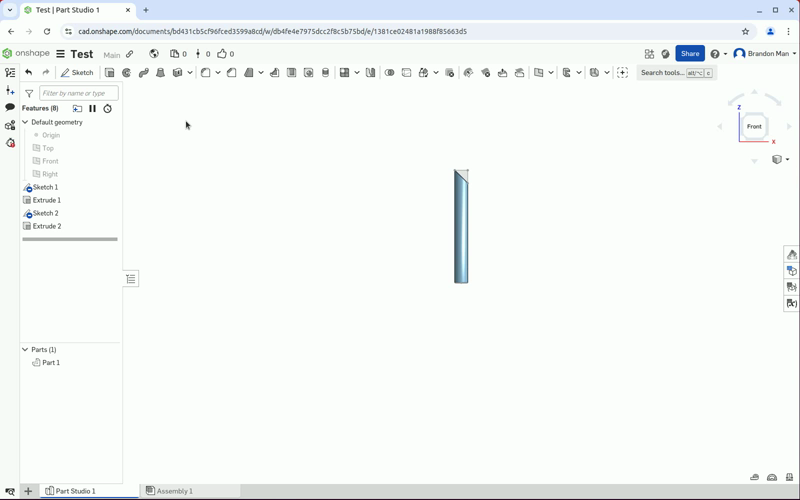
key(shift+h)
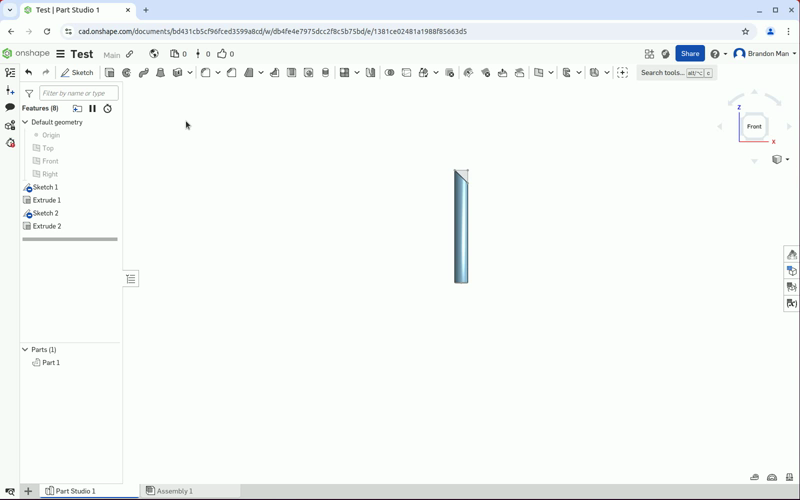
key(shift+7)
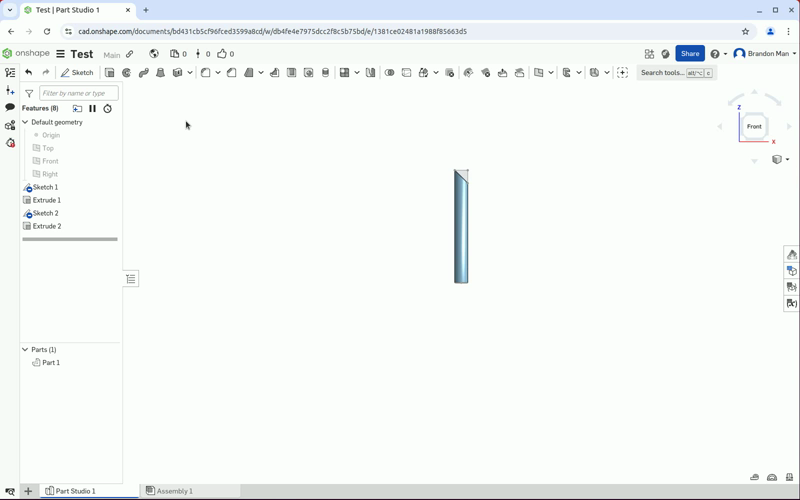
key(left, 2)
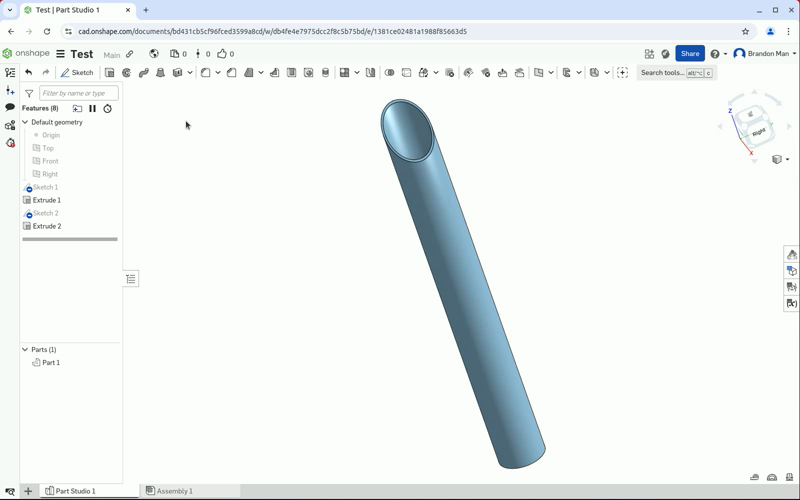
key(down, 2)
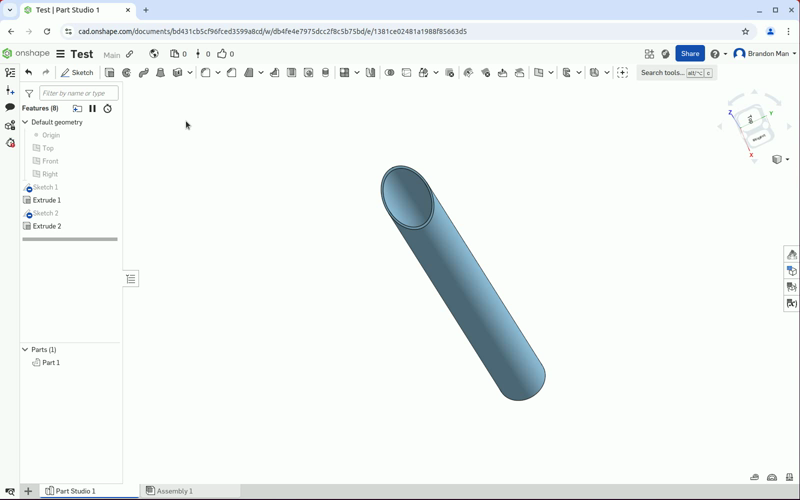
key(up, 2)
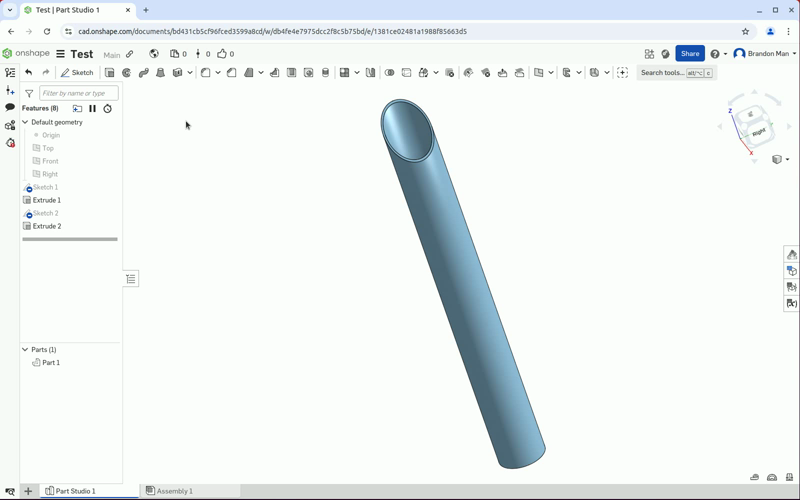
key(right, 2)
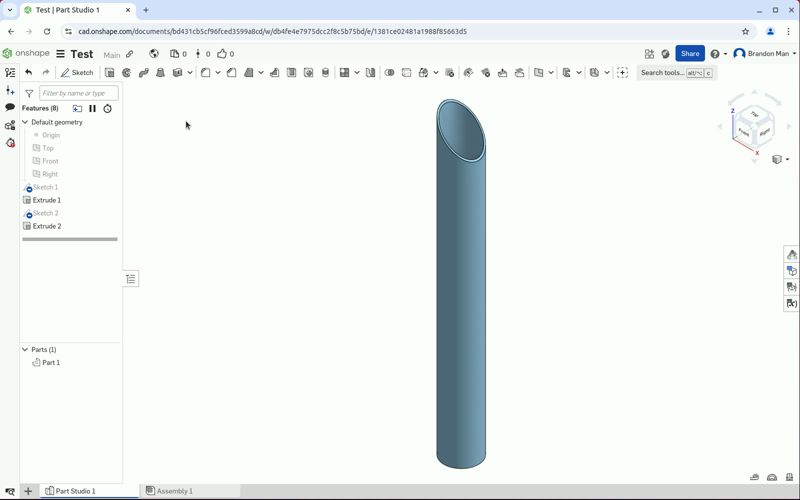
mouse_move(73, 189)
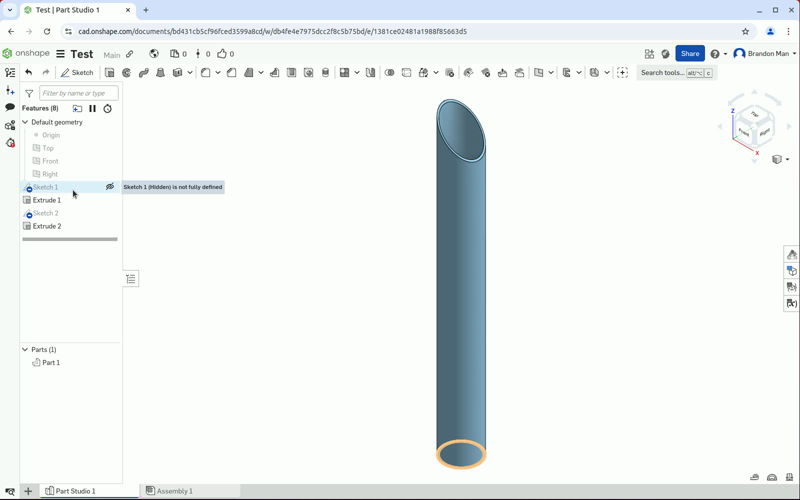
click(73, 189)